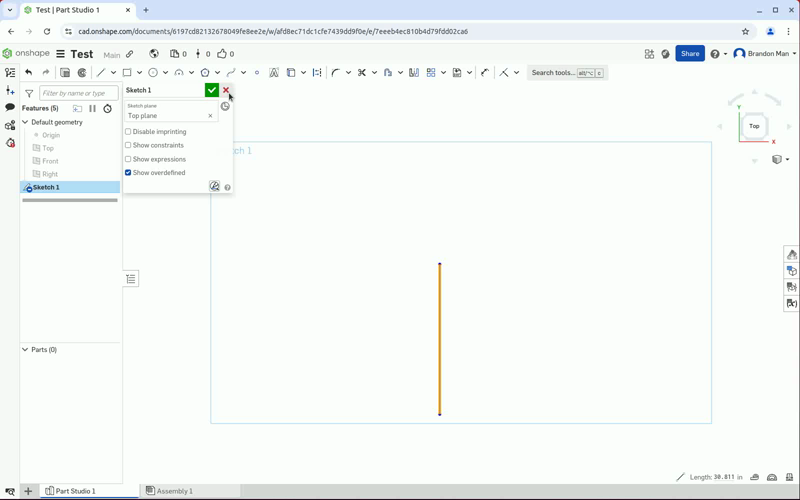
key(shift+h)
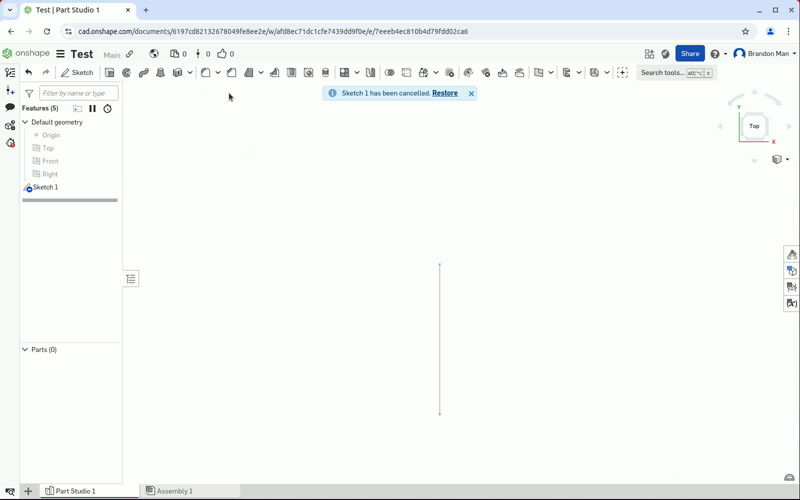
key(shift+s)
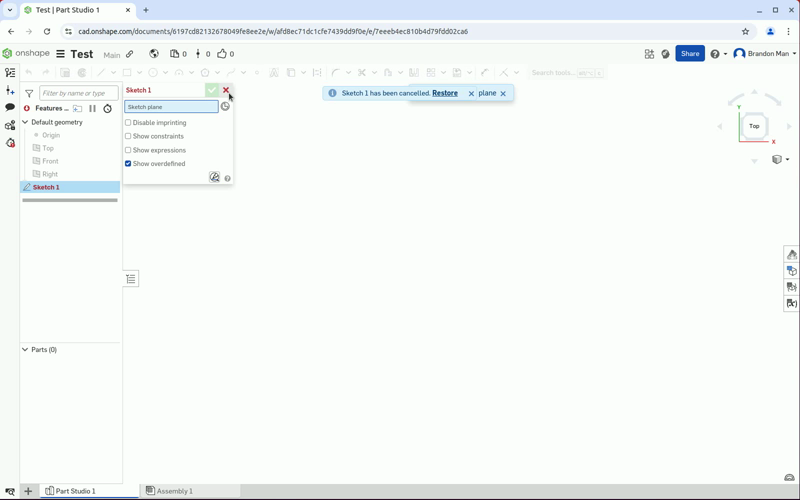
mouse_move(73, 150)
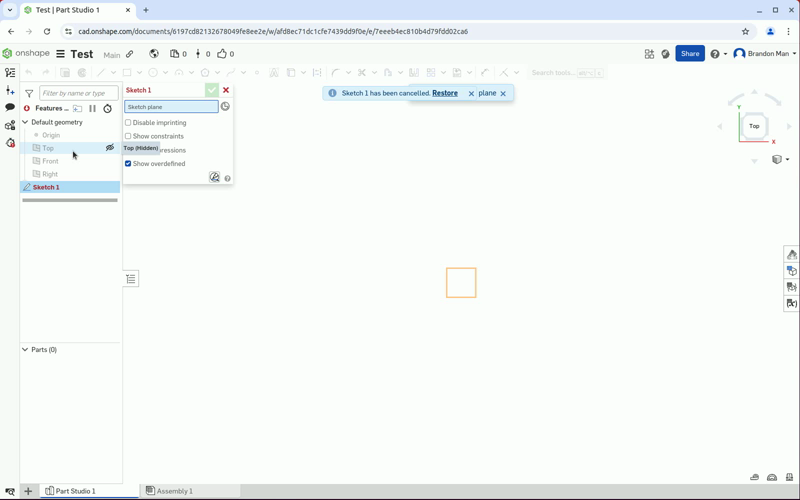
click(73, 150)
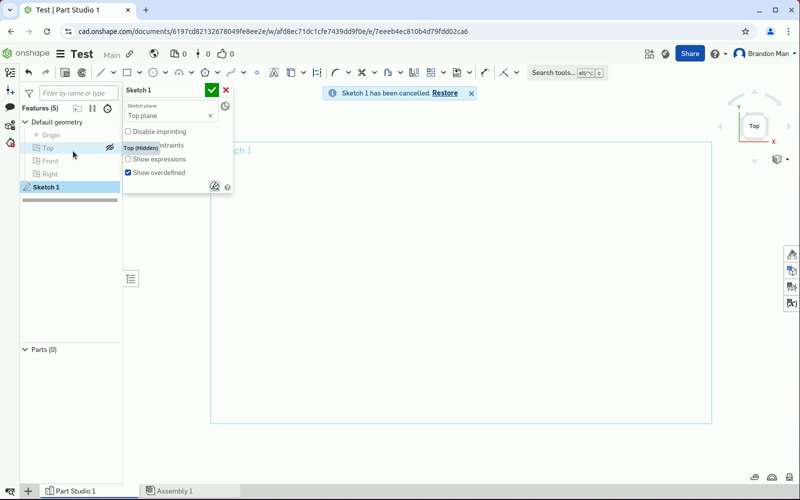
mouse_move(73, 352)
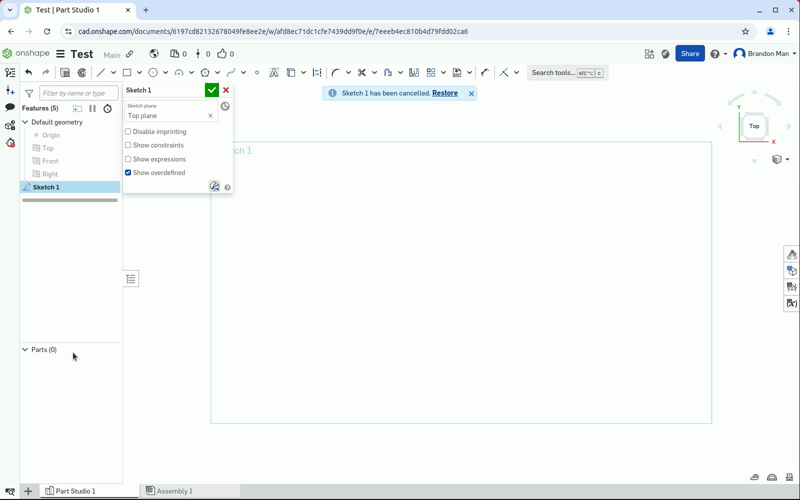
key(y)
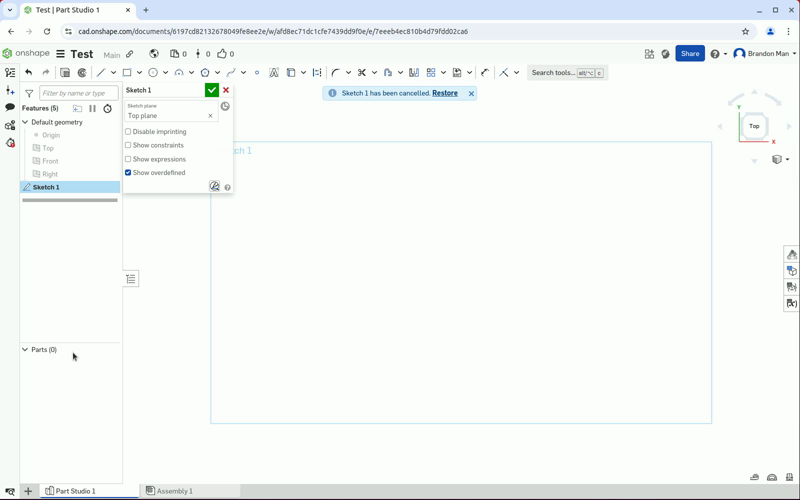
key(l)
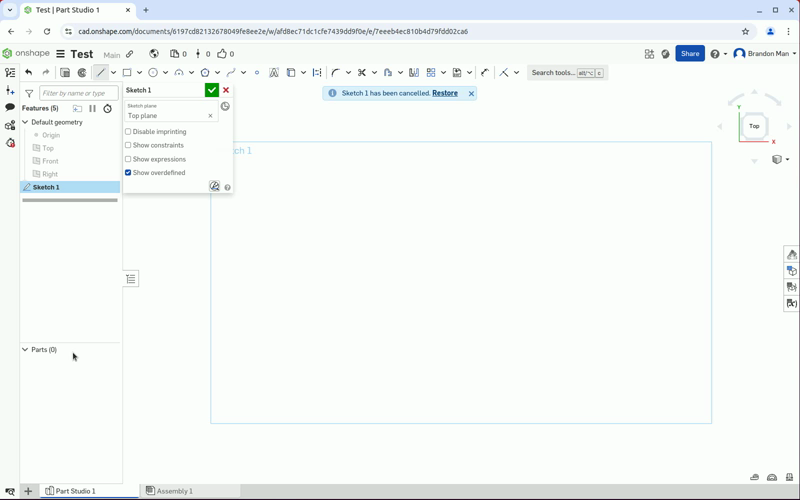
key_down(shift)
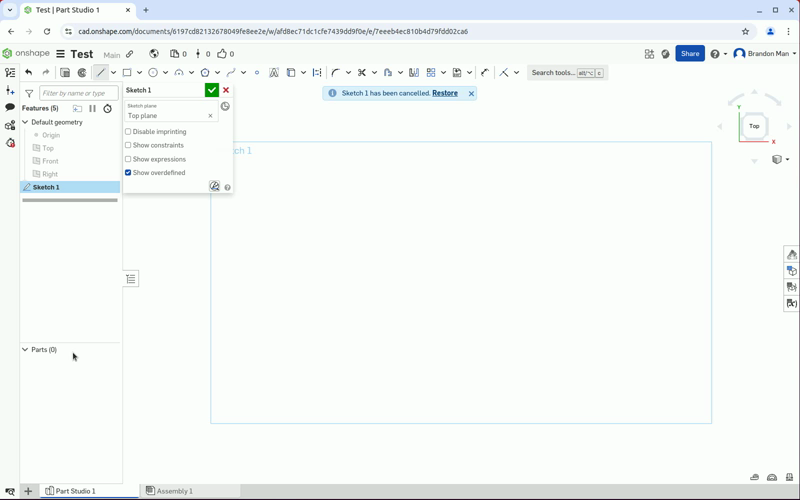
mouse_move(460, 282)
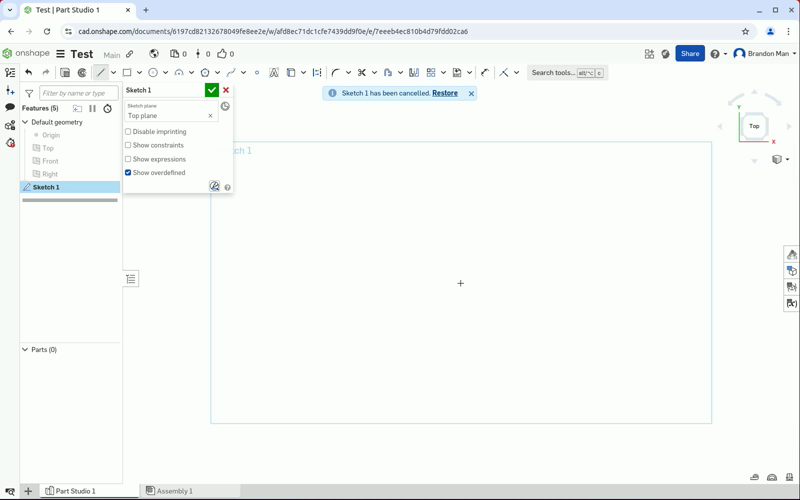
click(460, 282)
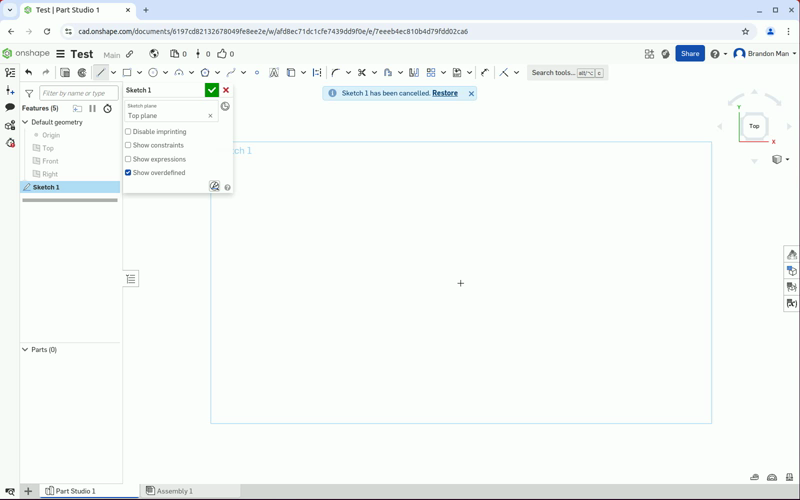
key_up(shift)
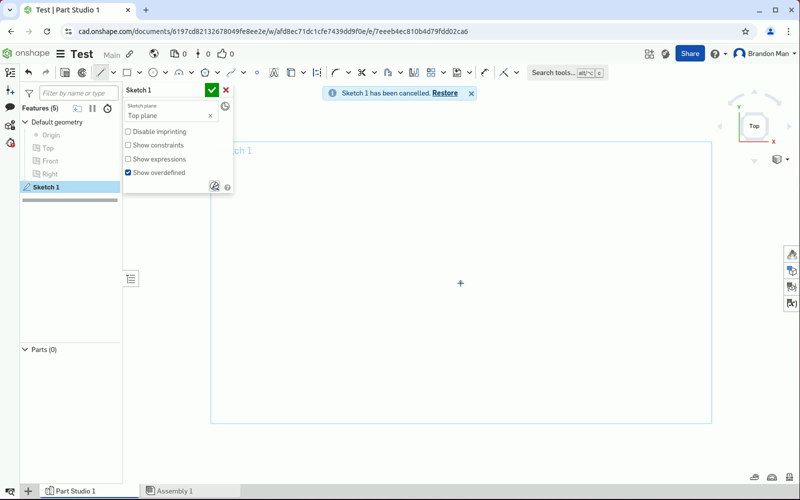
key_down(shift)
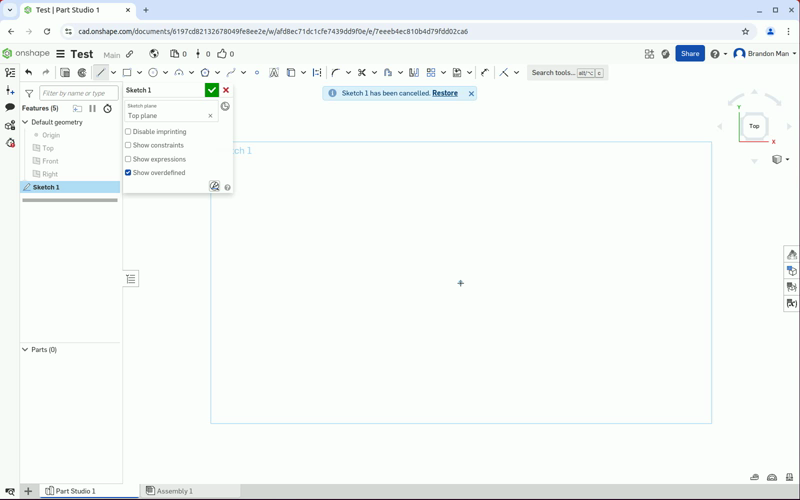
mouse_move(573, 282)
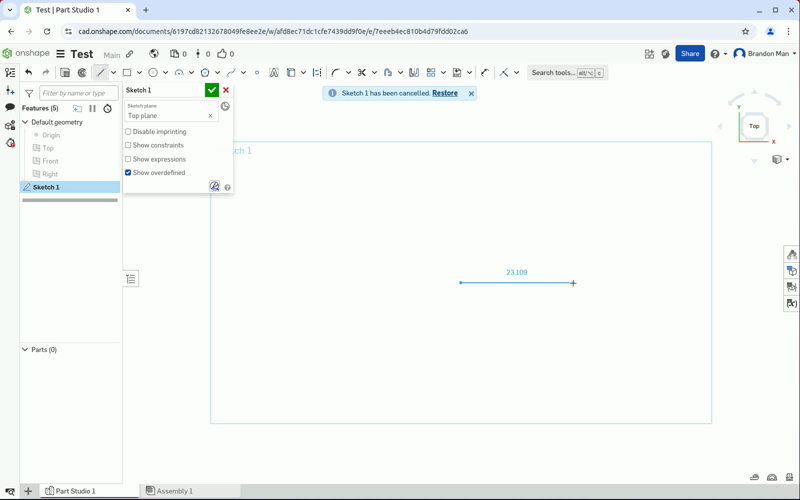
click(573, 282)
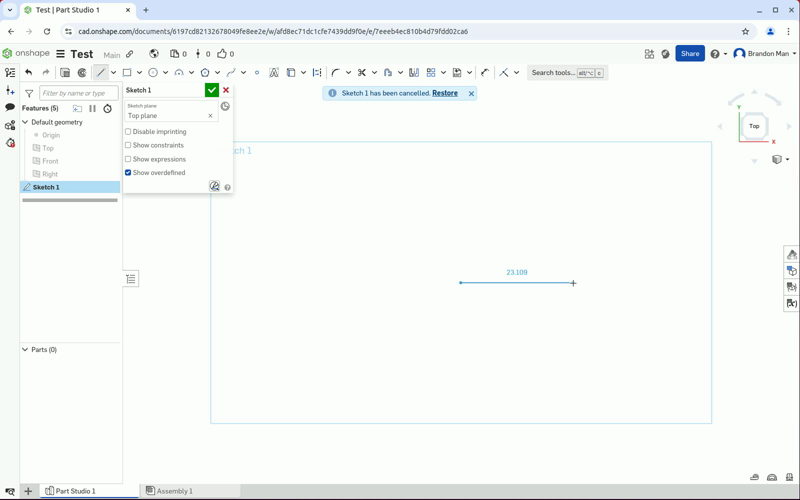
key_up(shift)
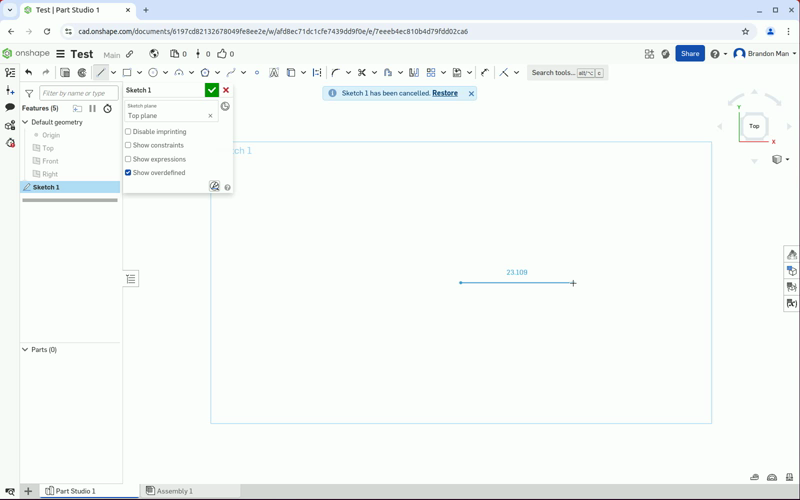
key_down(shift)
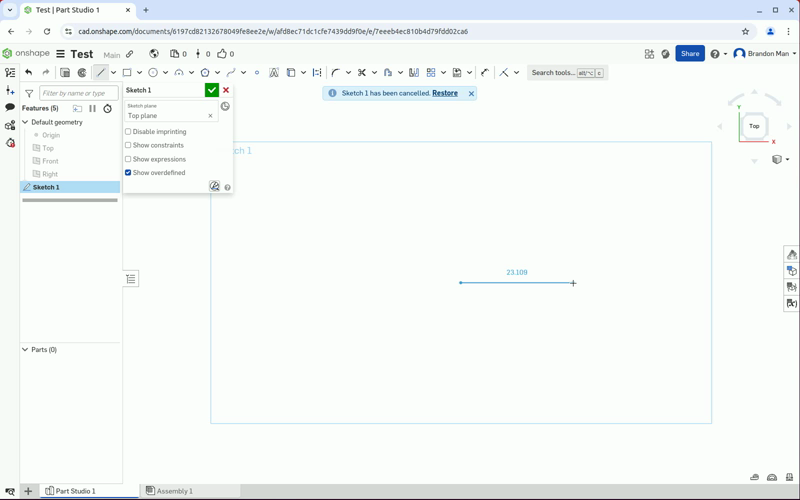
mouse_move(573, 189)
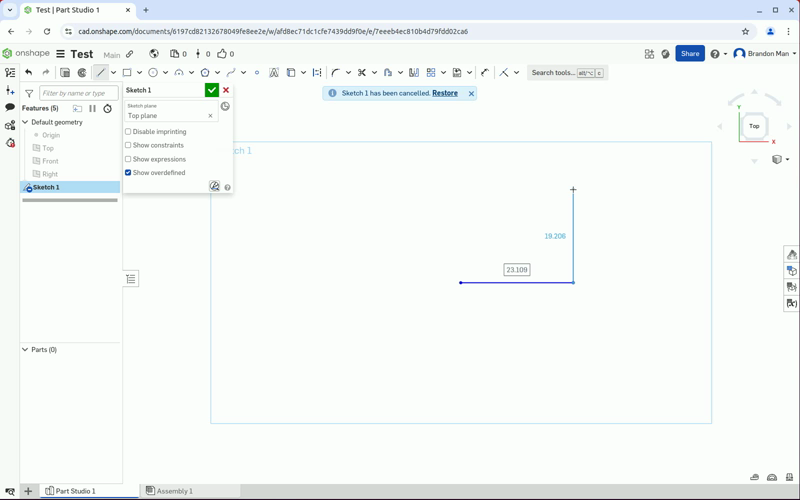
click(573, 189)
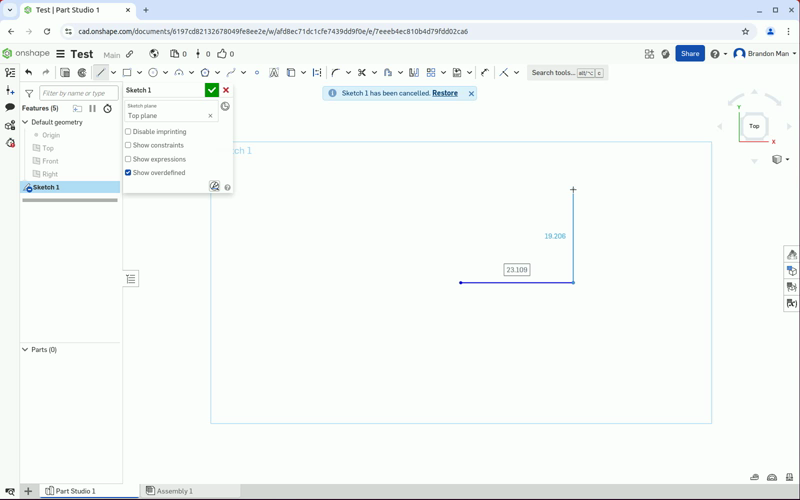
key_up(shift)
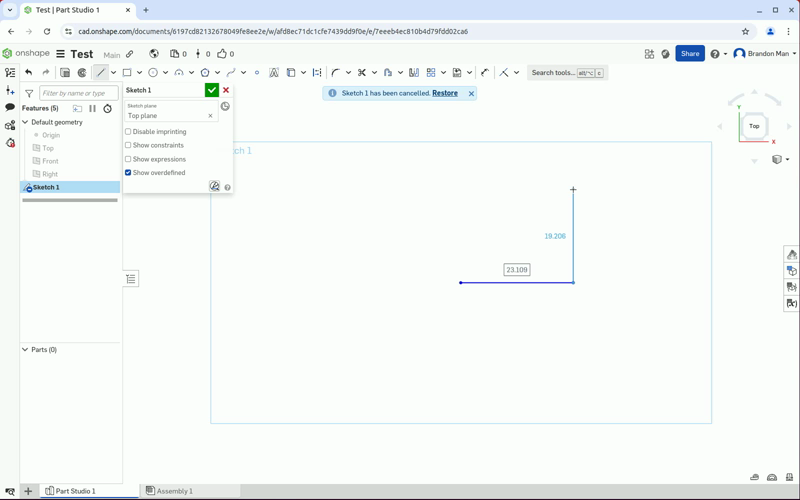
key_down(shift)
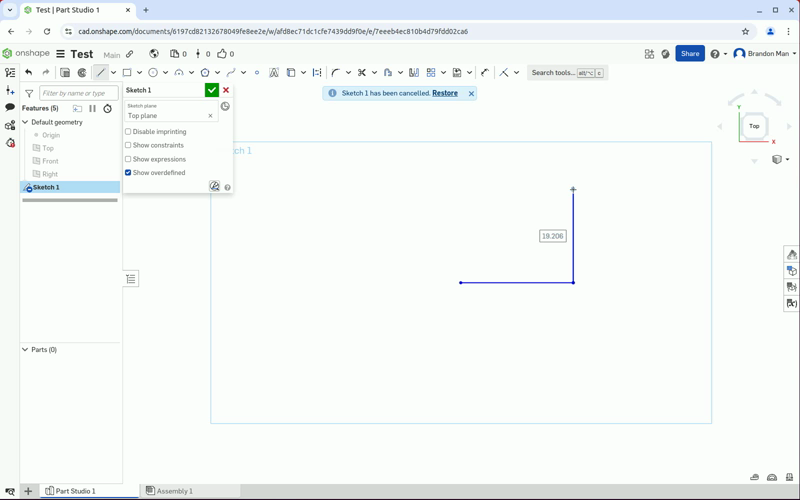
mouse_move(460, 189)
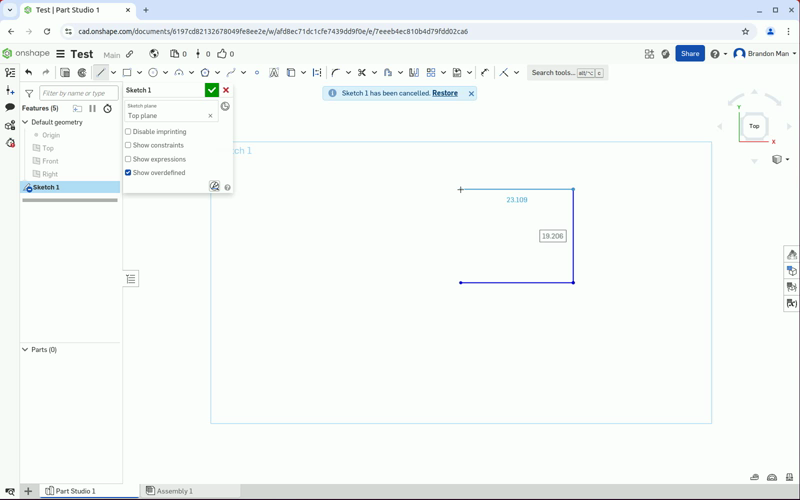
click(460, 189)
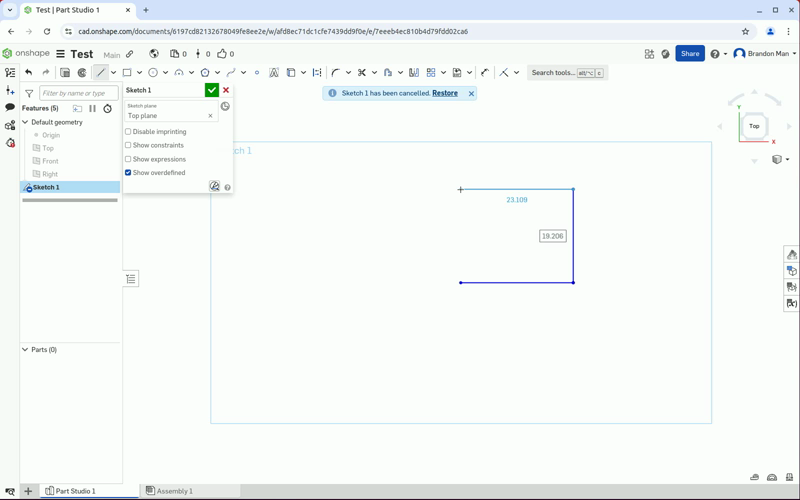
key_up(shift)
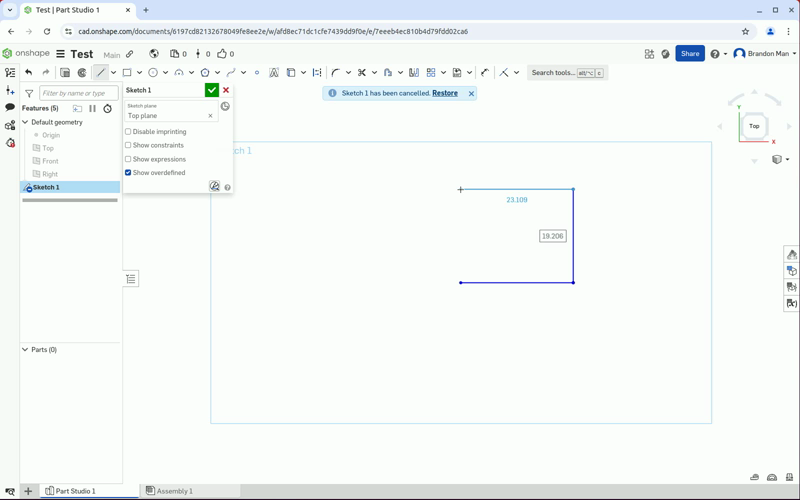
key_down(shift)
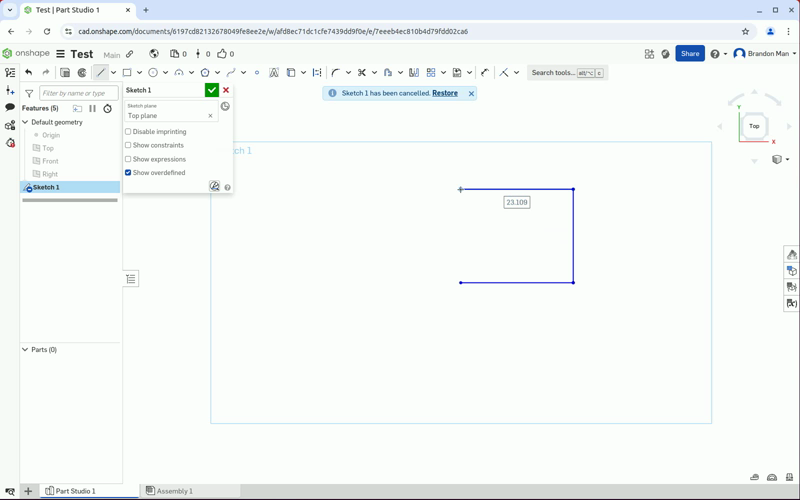
mouse_move(460, 282)
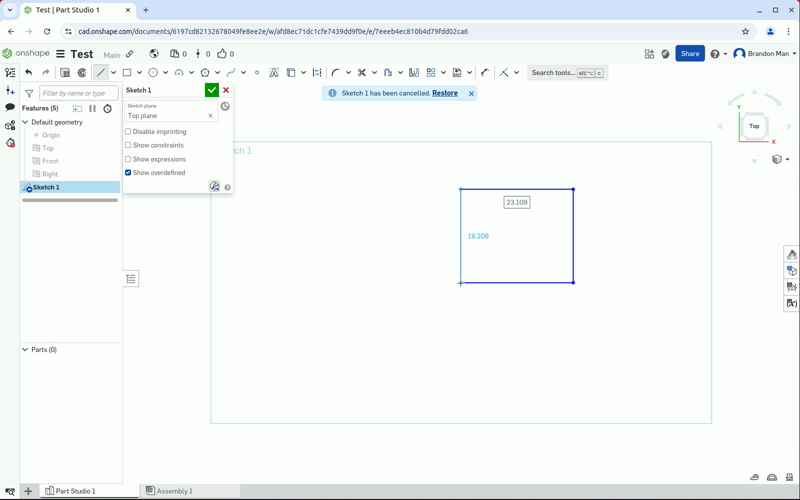
key_up(shift)
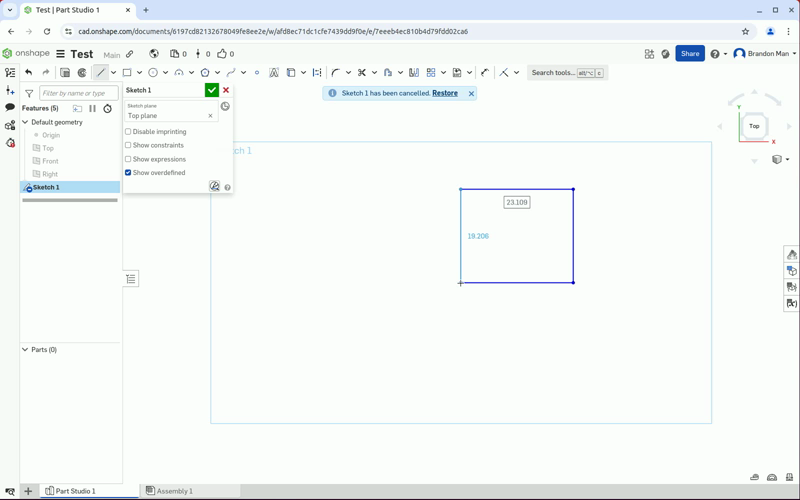
click(460, 282)
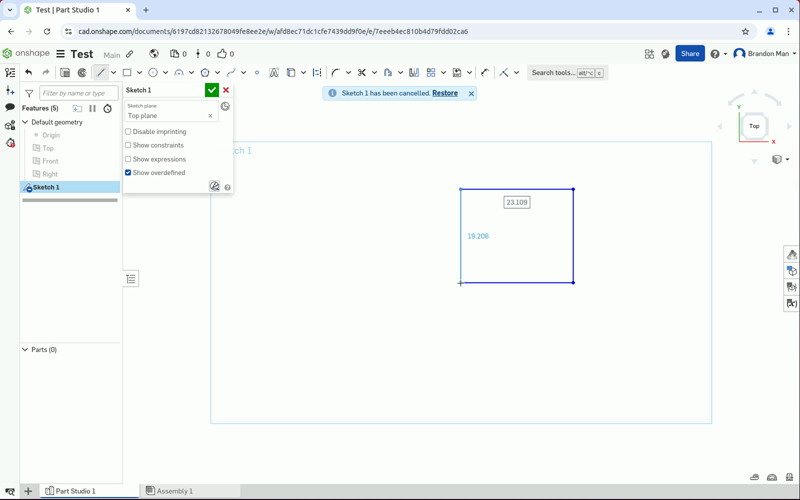
key(esc)
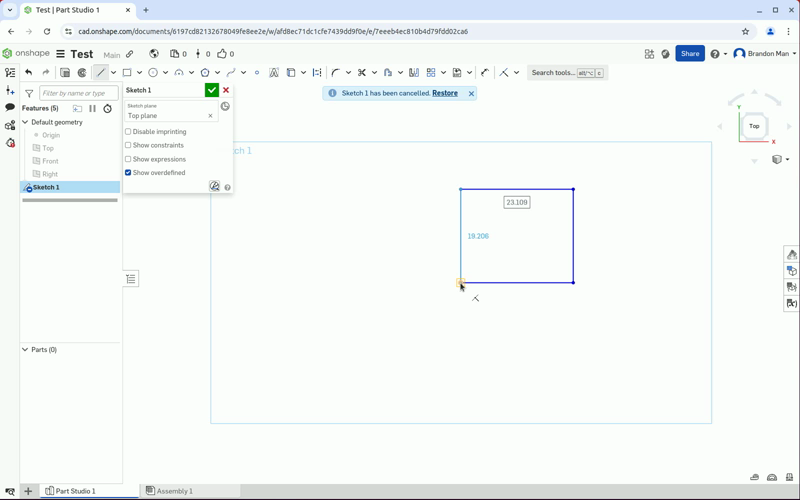
mouse_move(545, 243)
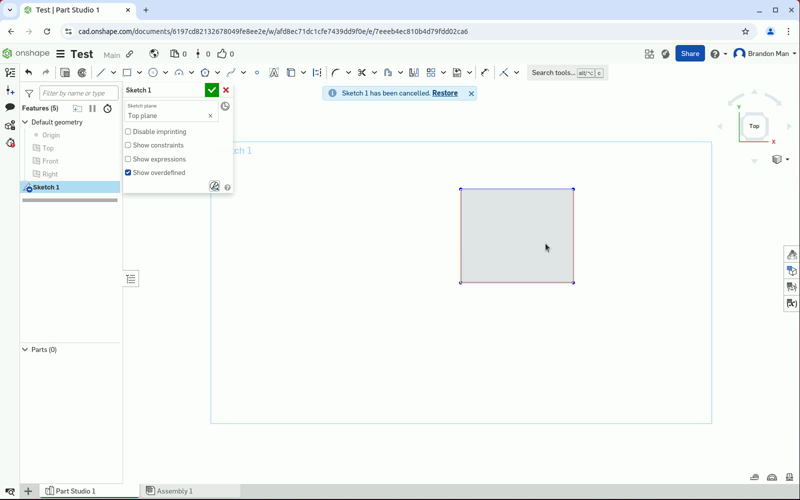
click(545, 243)
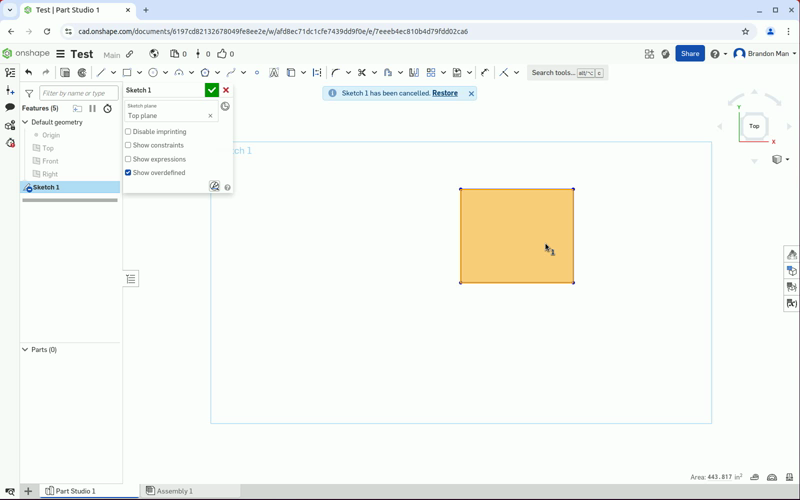
mouse_move(73, 352)
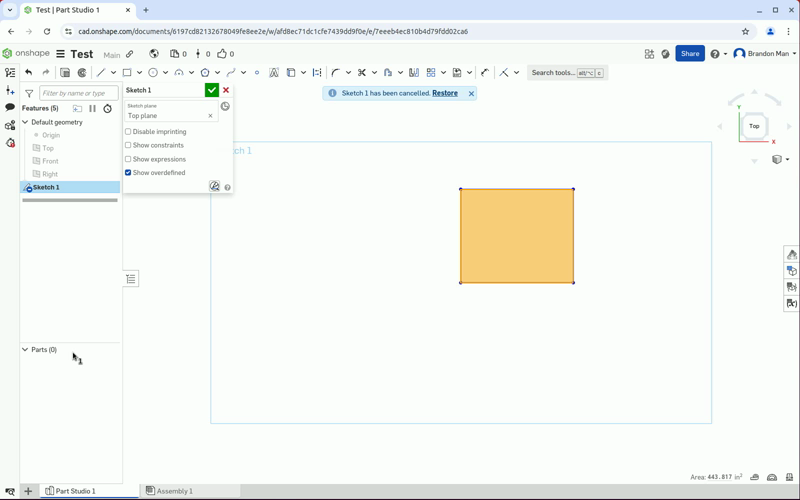
key(shift+y)
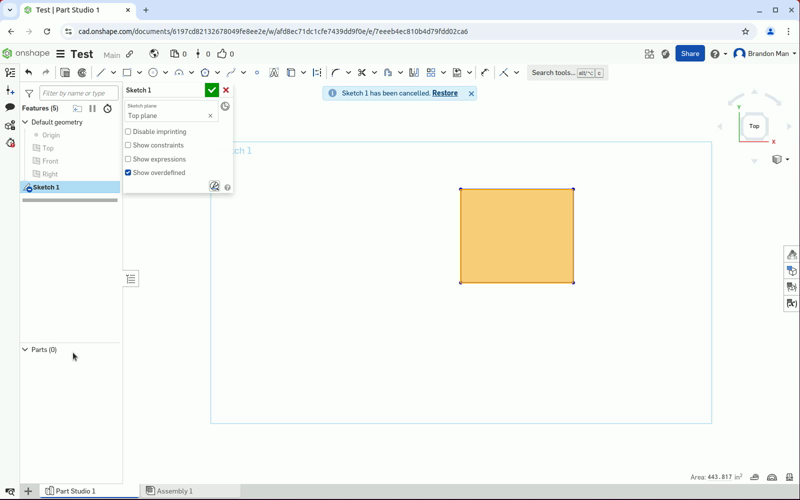
key(shift+e)
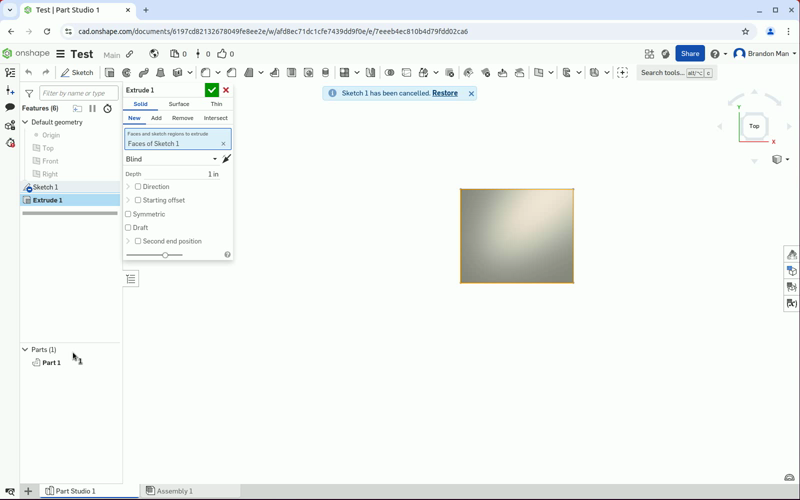
mouse_move(143, 106)
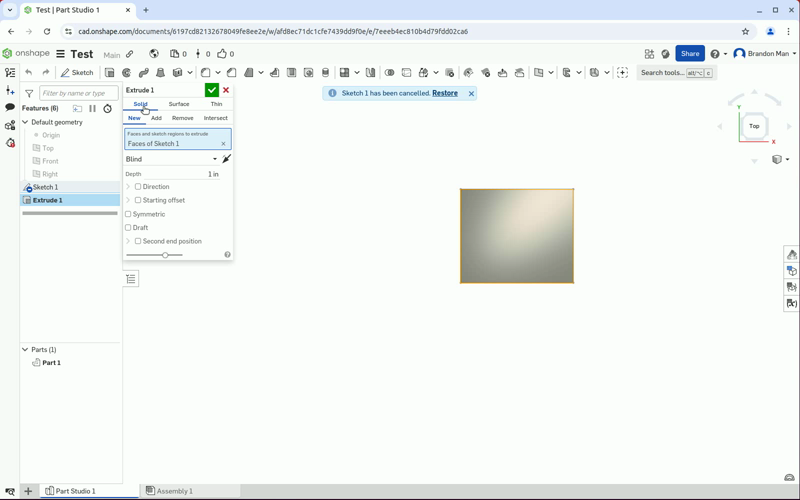
click(143, 106)
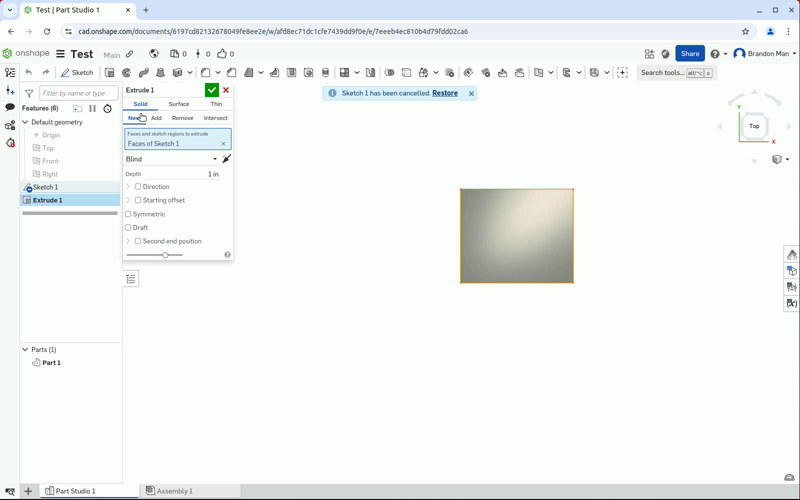
mouse_move(137, 120)
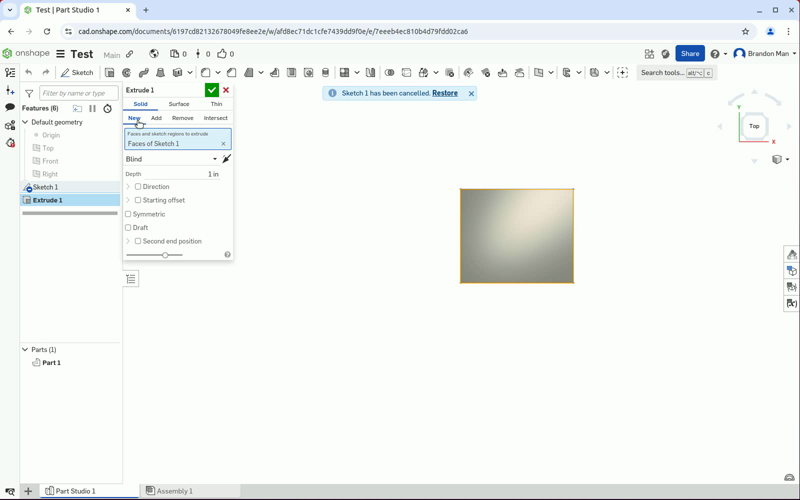
click(137, 120)
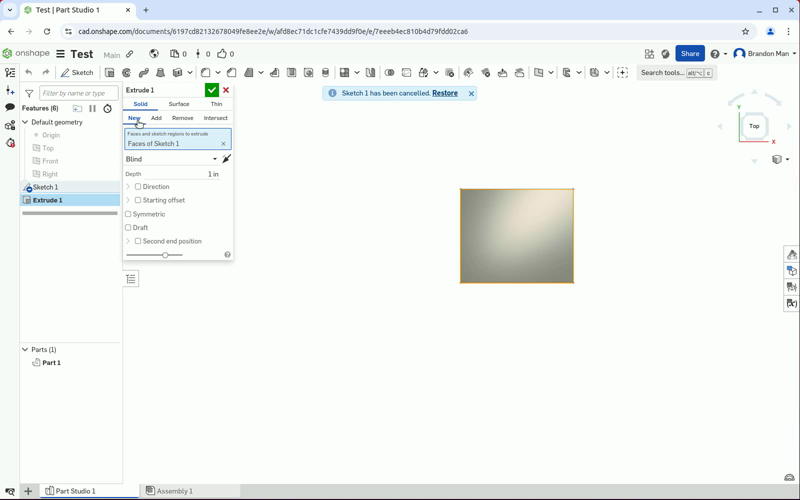
key(tab, 4)
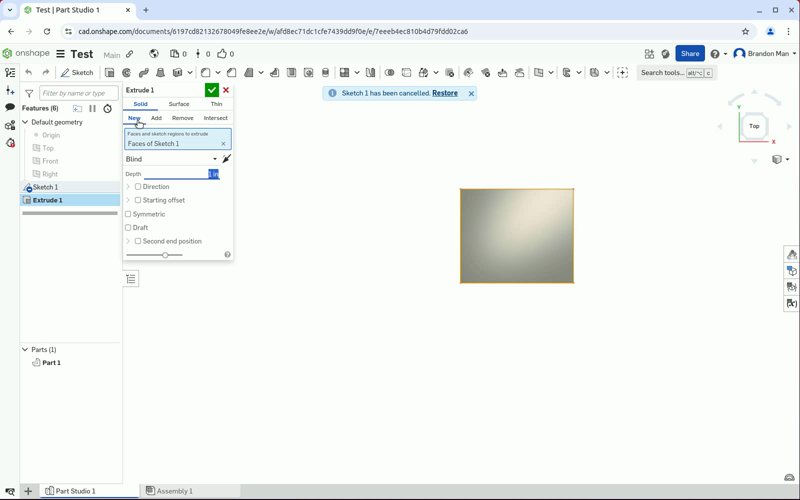
text(15.405)
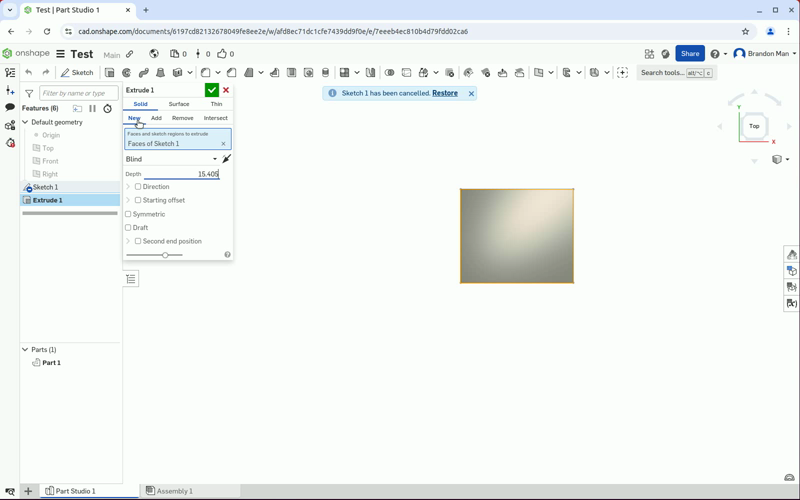
key(enter)
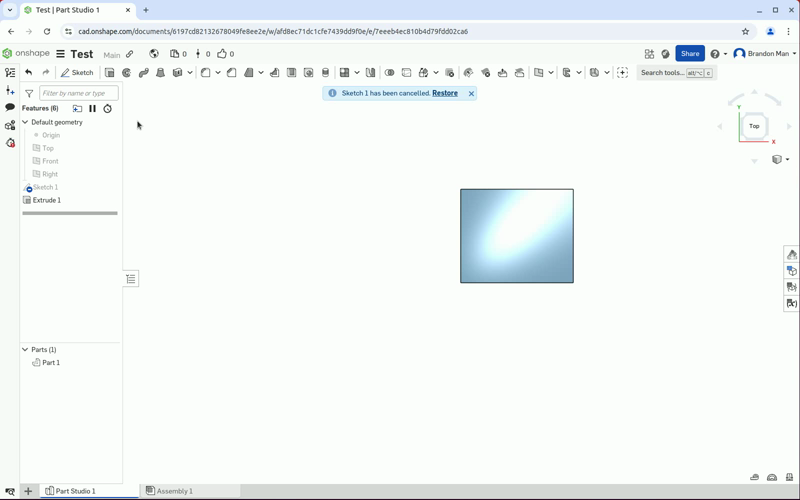
key(shift+h)
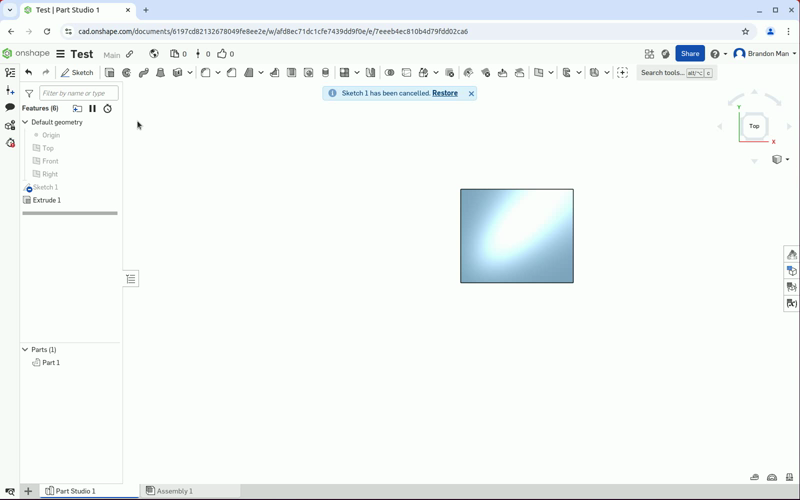
key(shift+h)
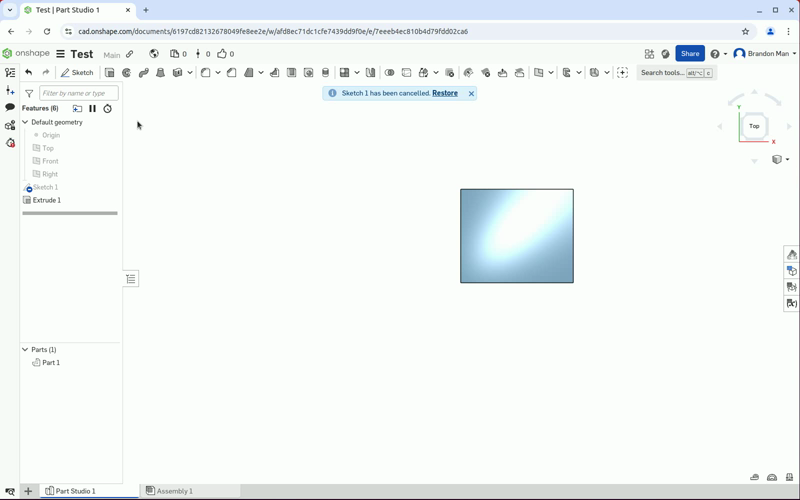
mouse_move(73, 189)
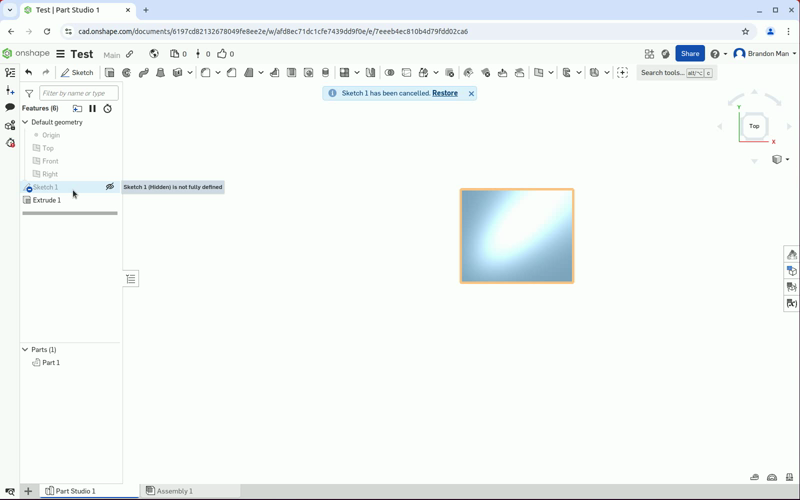
click(73, 189)
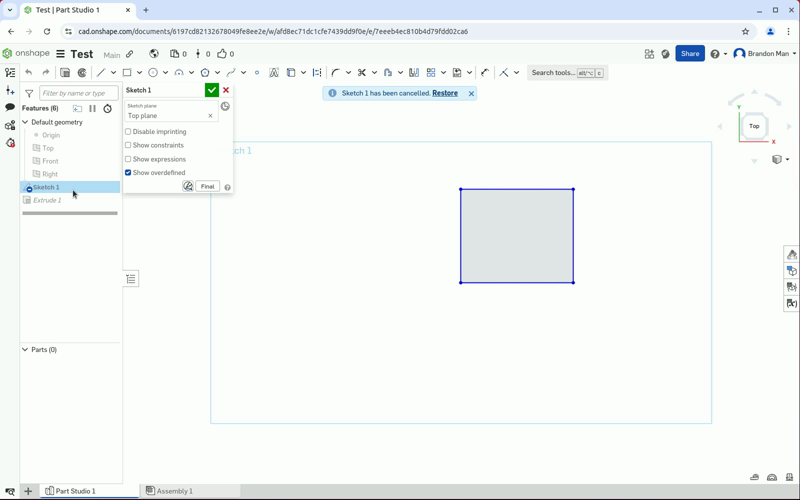
mouse_move(229, 92)
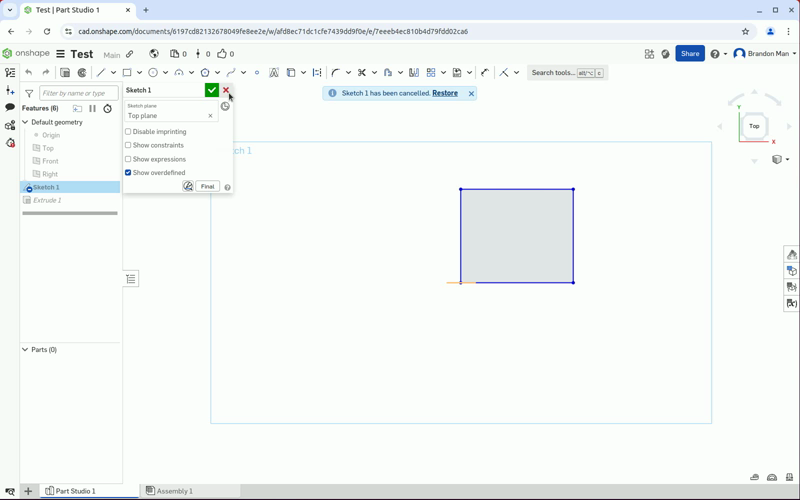
click(229, 92)
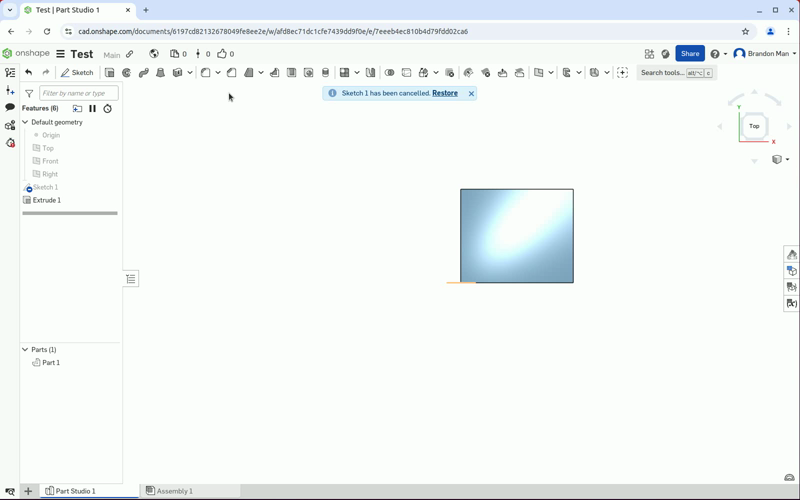
mouse_move(73, 352)
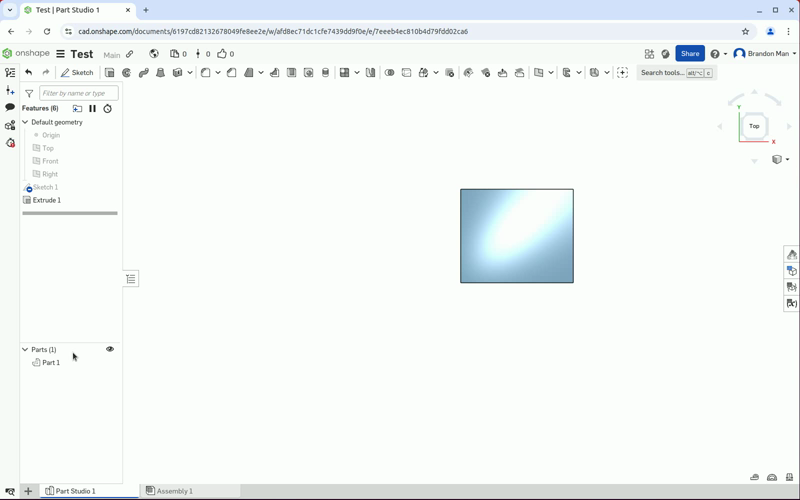
key(y)
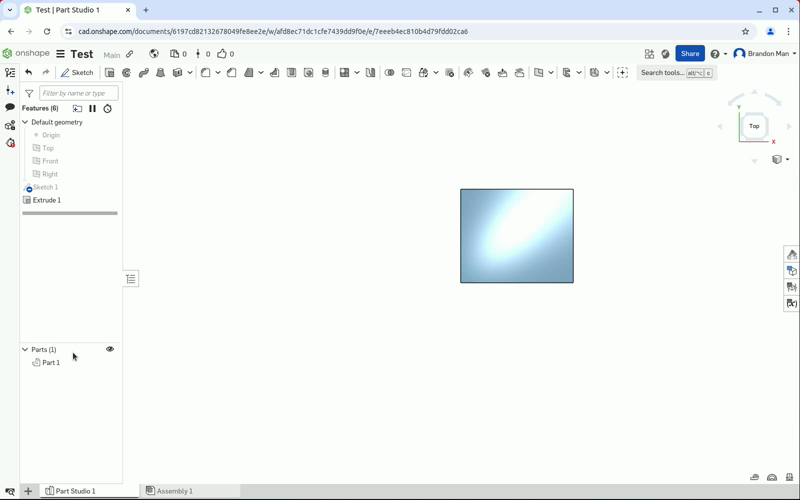
key(shift+p)
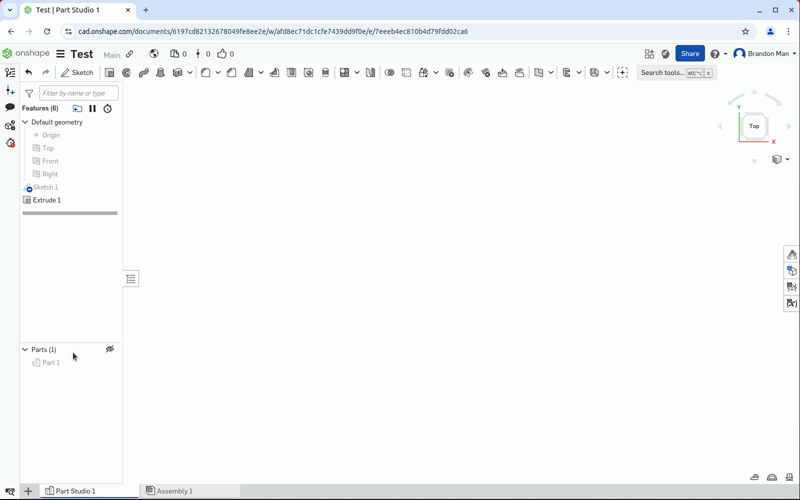
key(space)
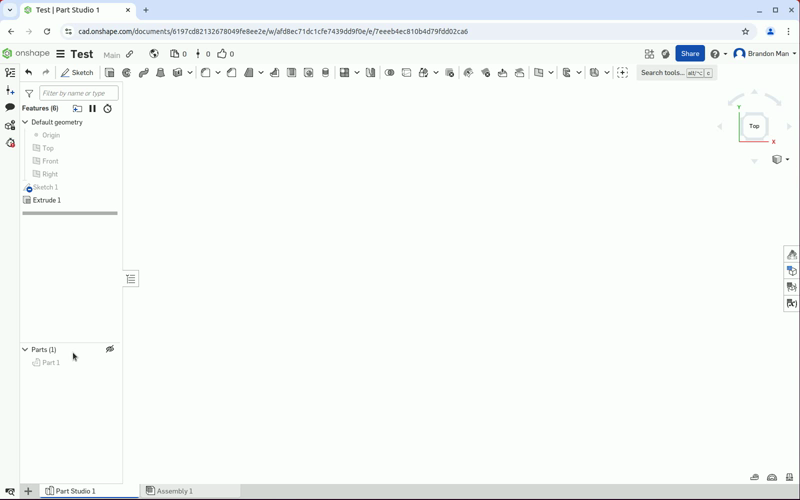
key_down(shift)
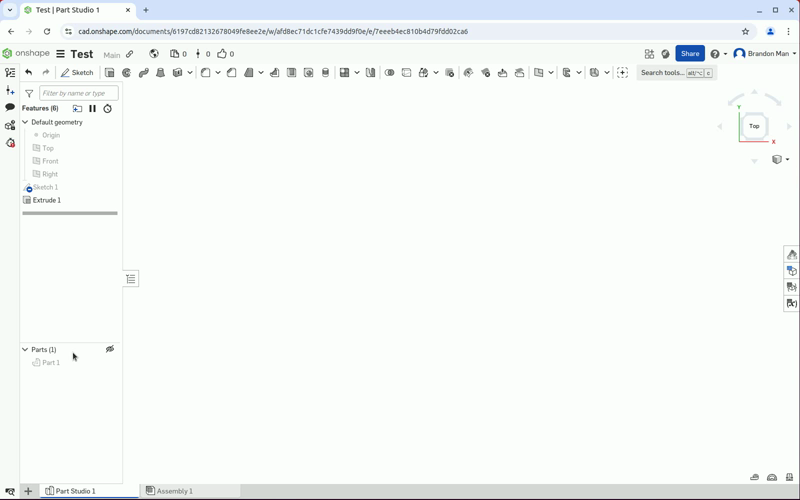
key(up)
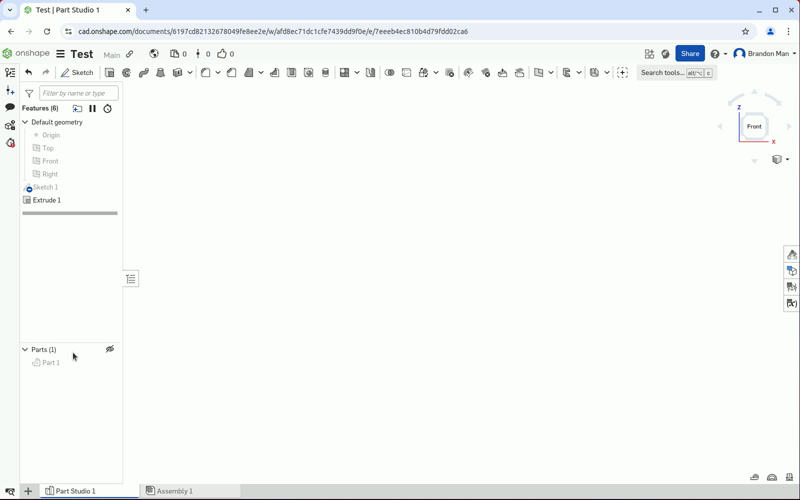
key_up(shift)
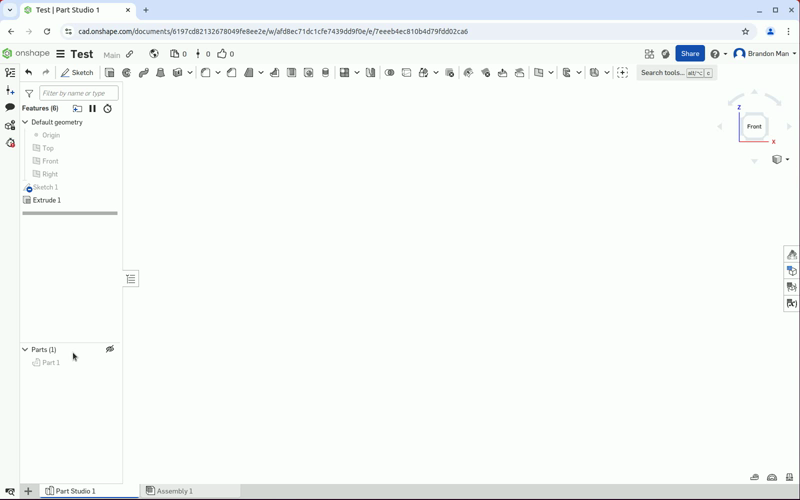
mouse_move(73, 352)
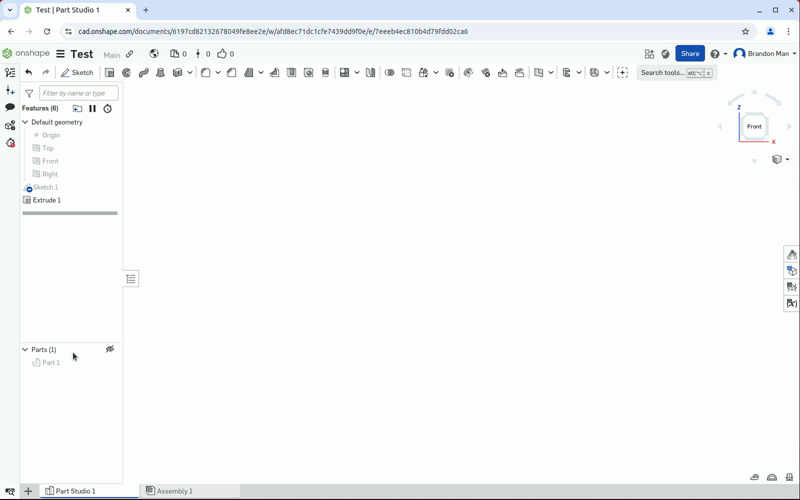
key(shift+y)
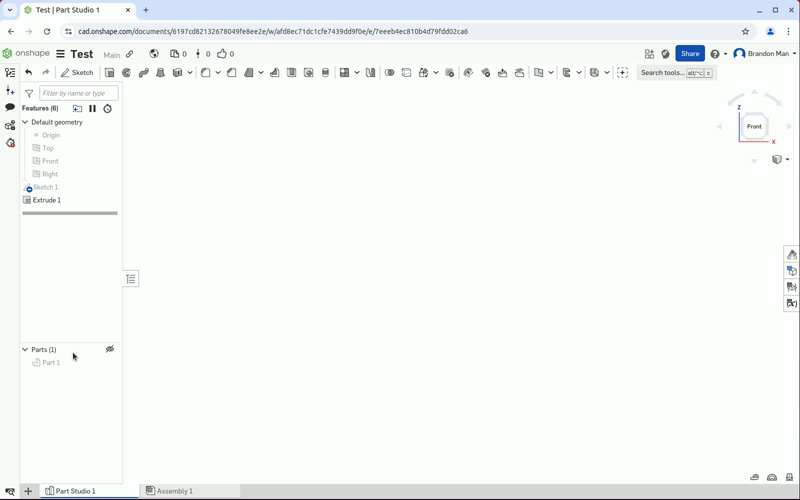
key(shift+s)
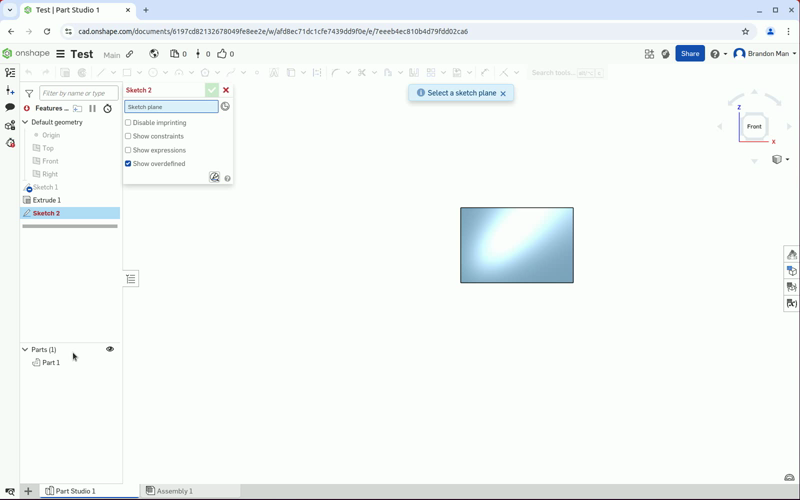
mouse_move(73, 163)
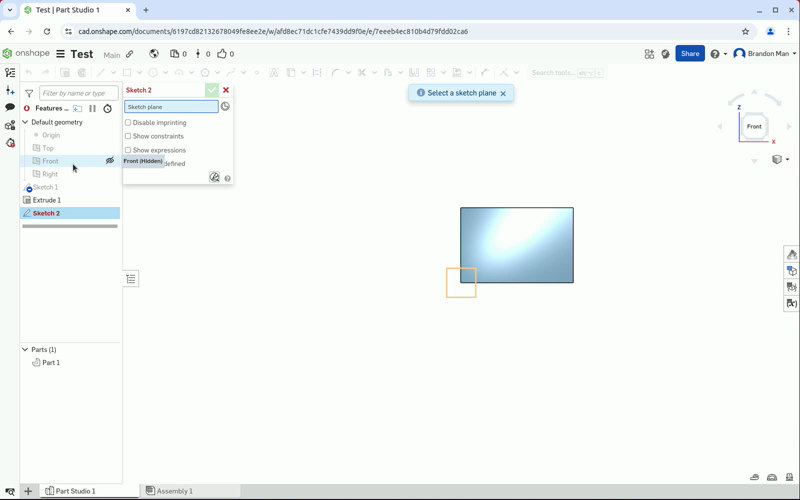
click(73, 163)
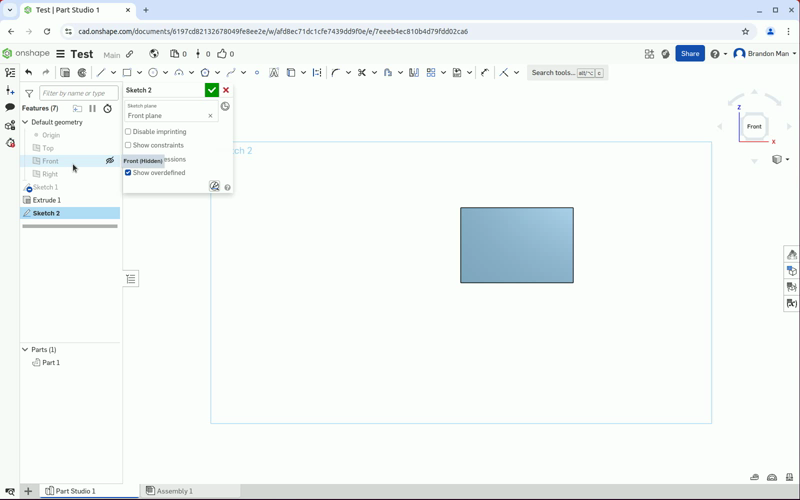
mouse_move(73, 352)
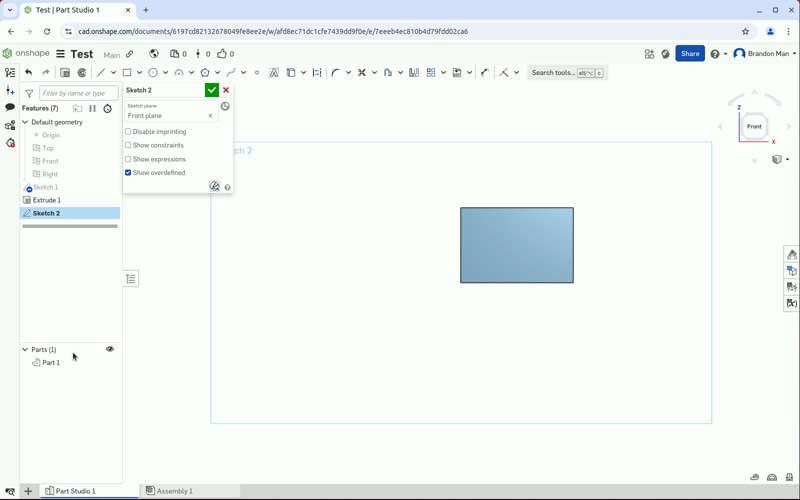
key(y)
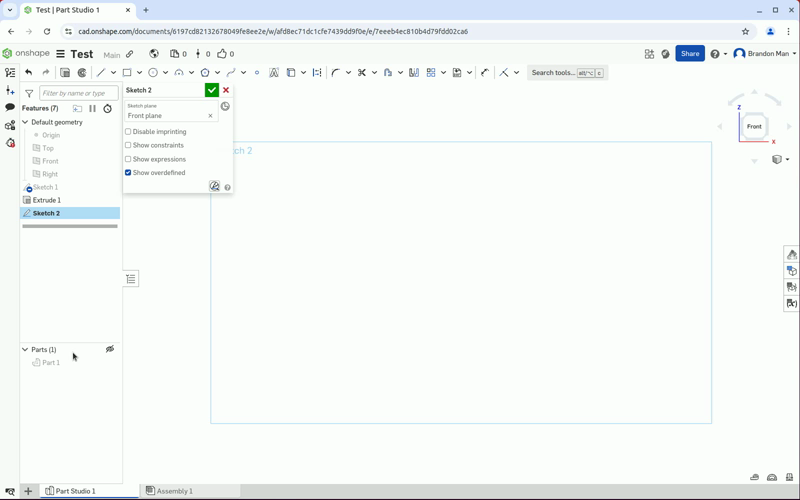
key(c)
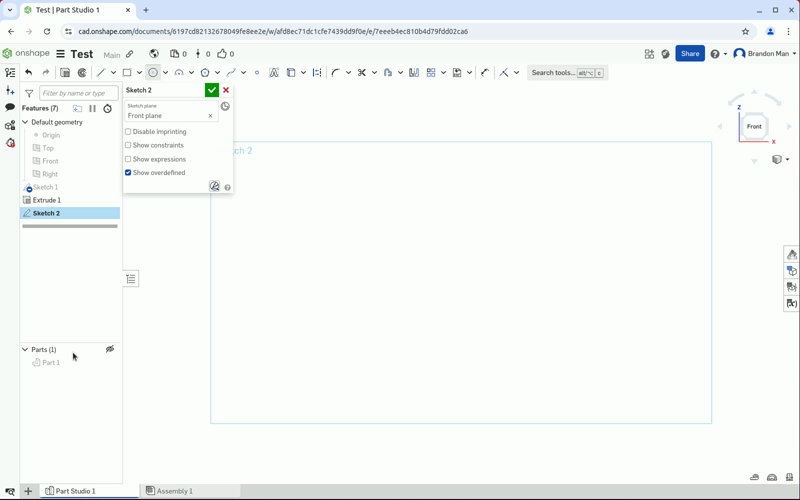
key_down(shift)
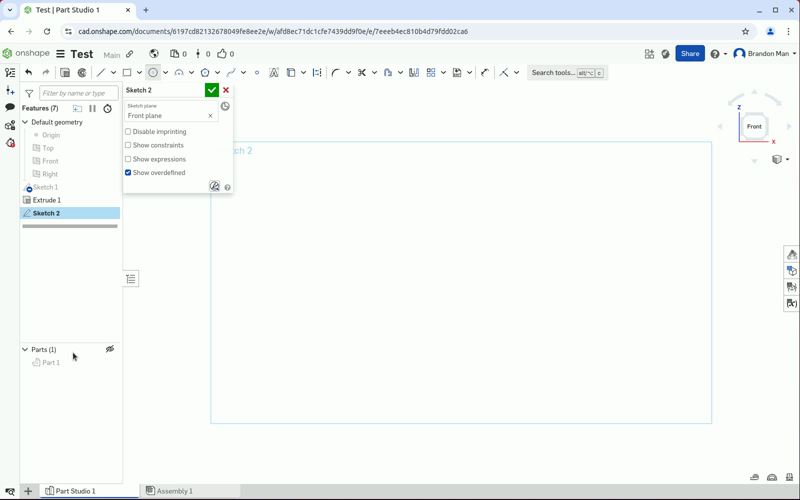
mouse_move(489, 238)
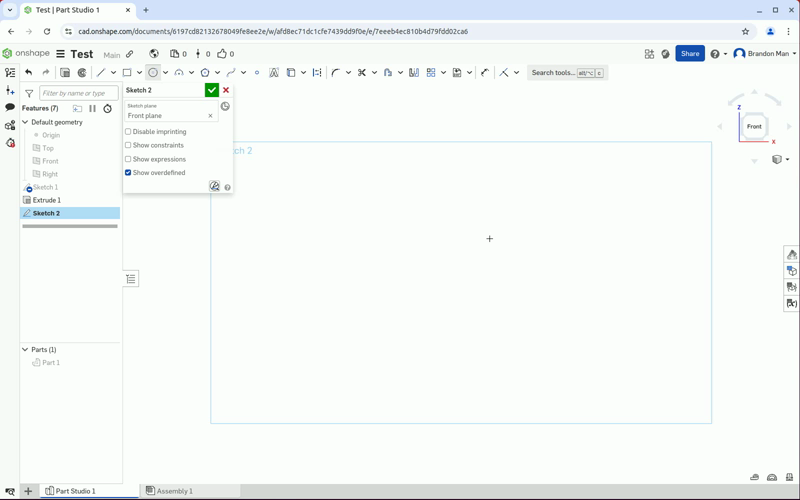
click(489, 238)
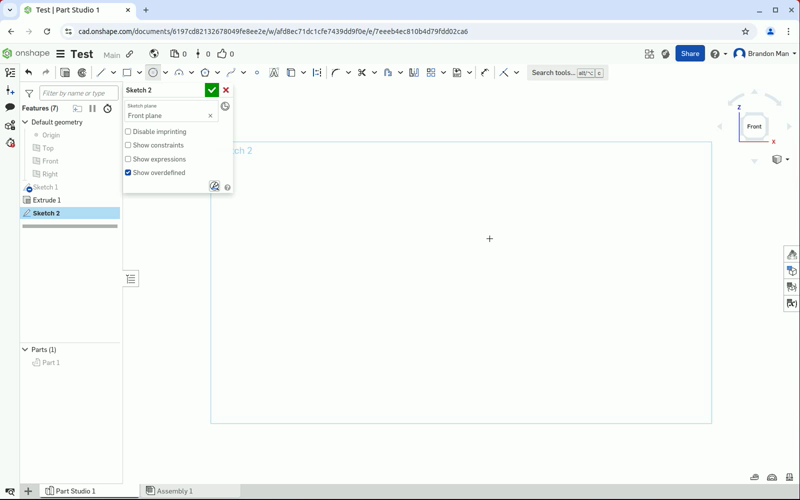
key_up(shift)
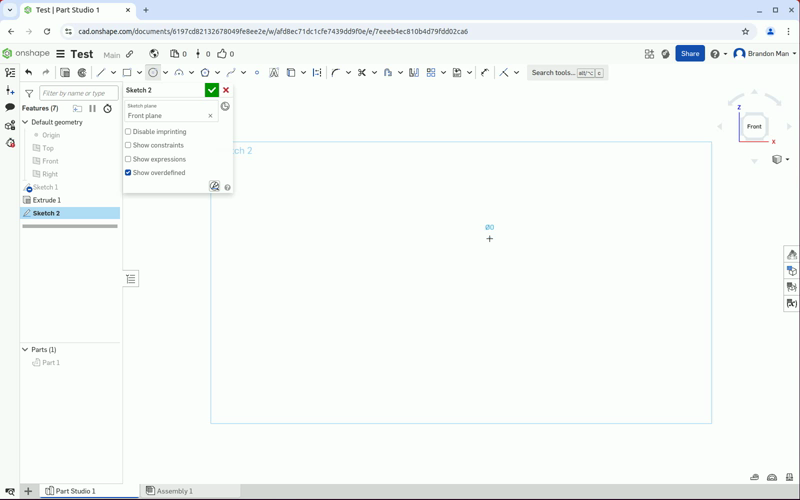
mouse_move(504, 238)
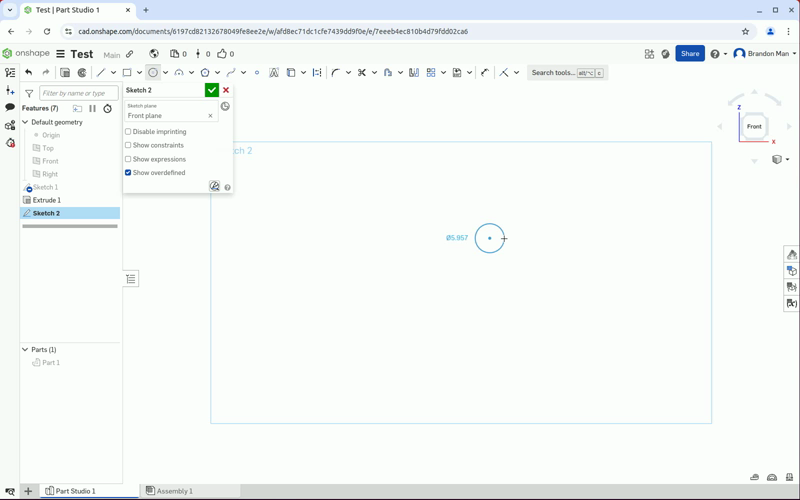
click(504, 238)
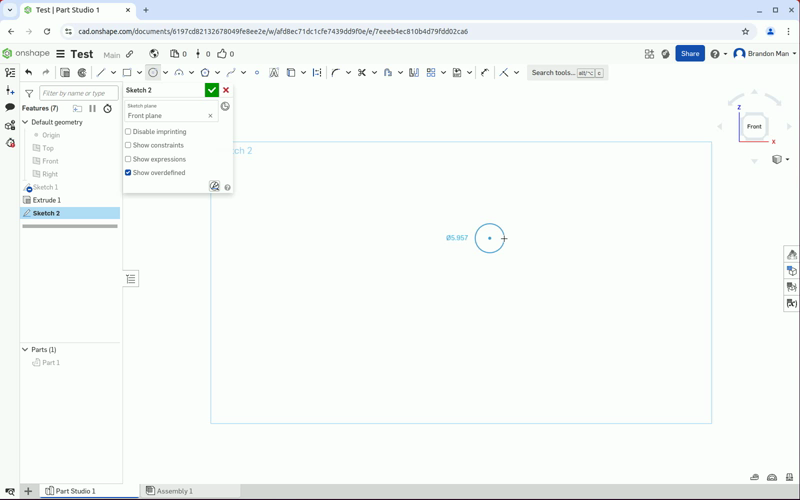
key(esc)
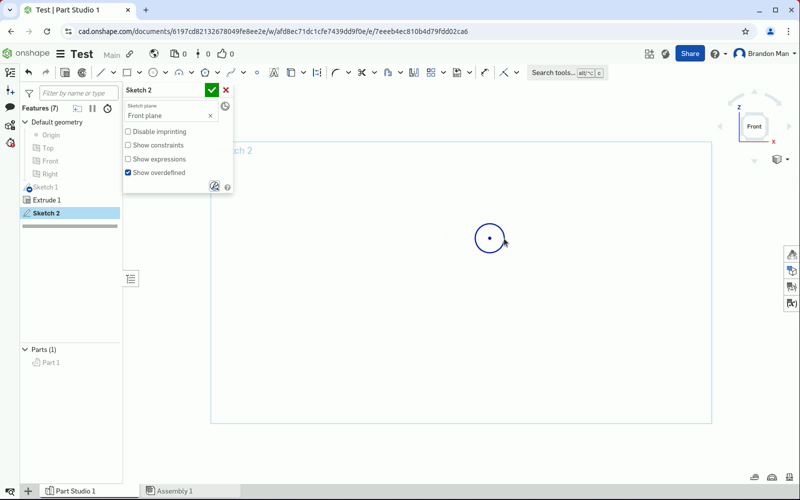
mouse_move(487, 246)
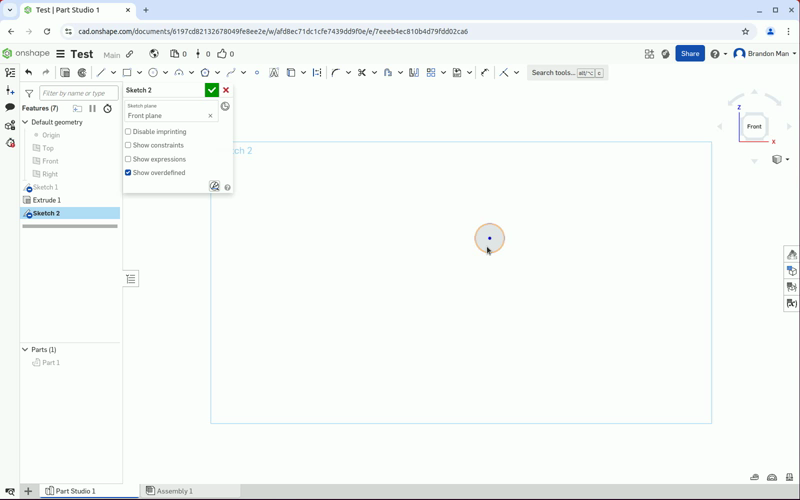
scroll(6)
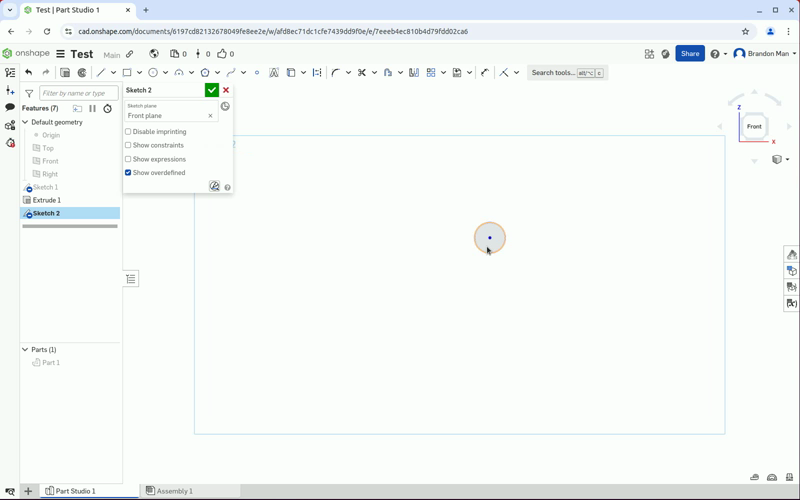
scroll(6)
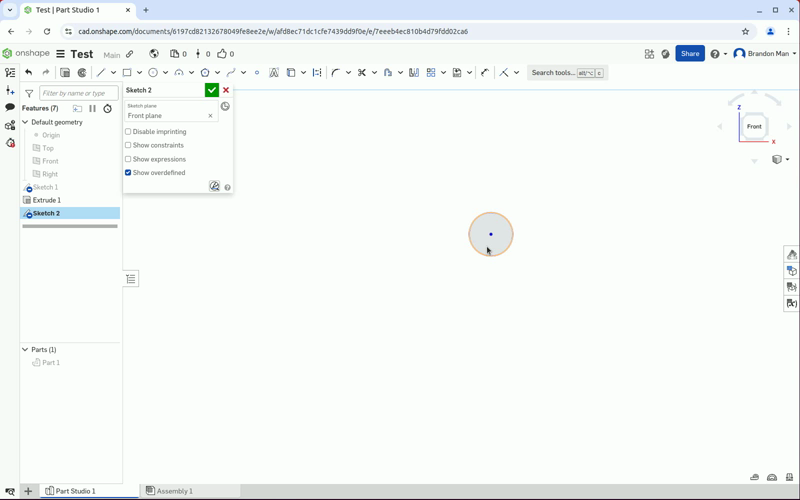
scroll(6)
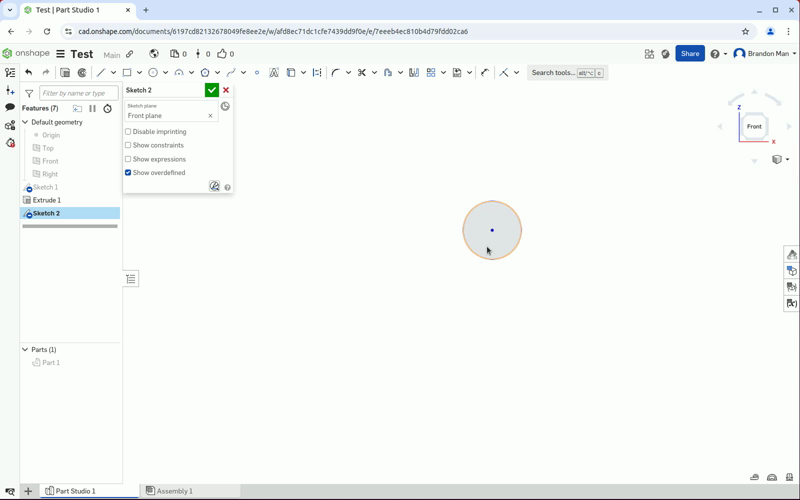
scroll(6)
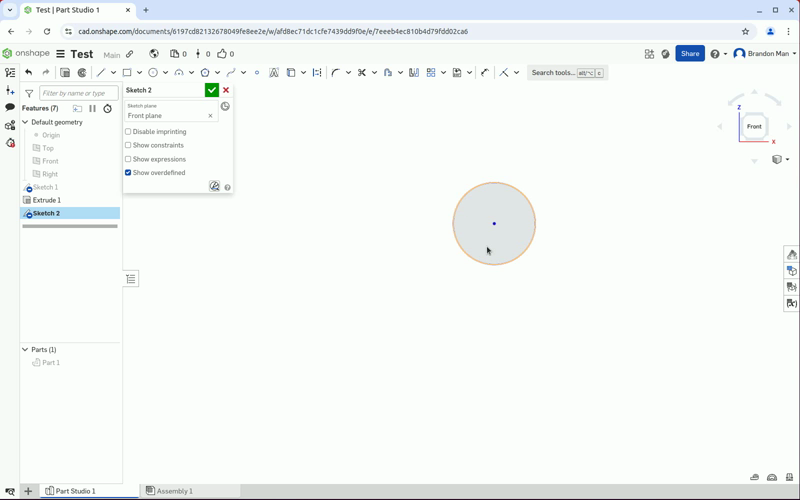
scroll(6)
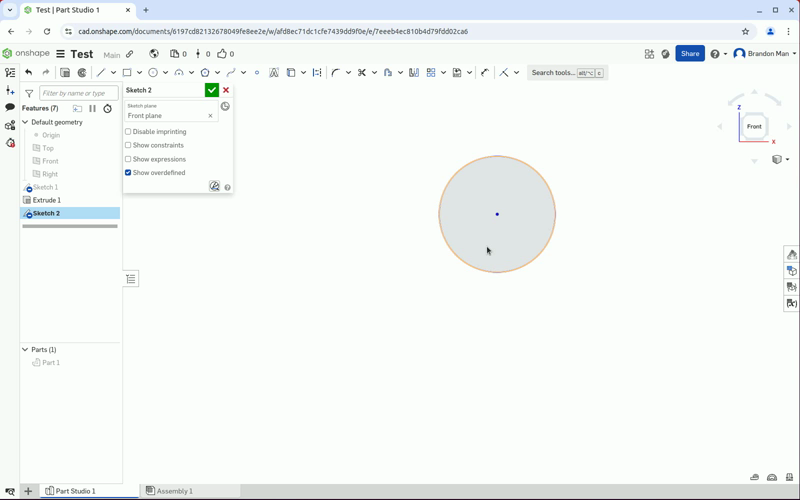
scroll(6)
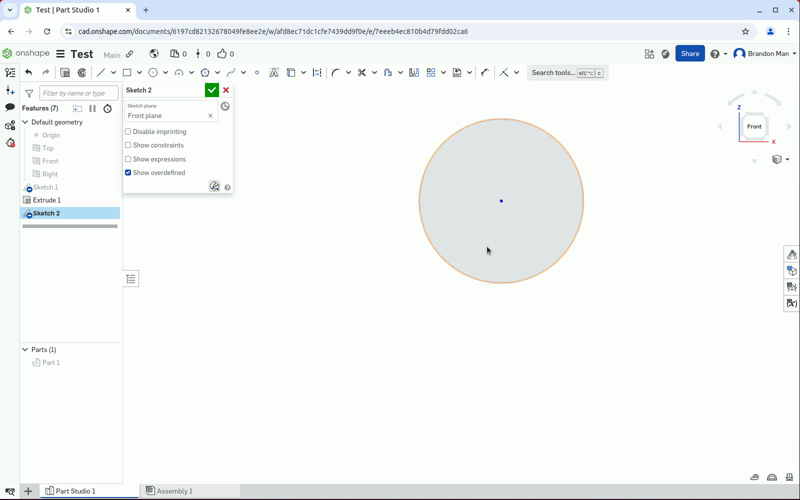
scroll(6)
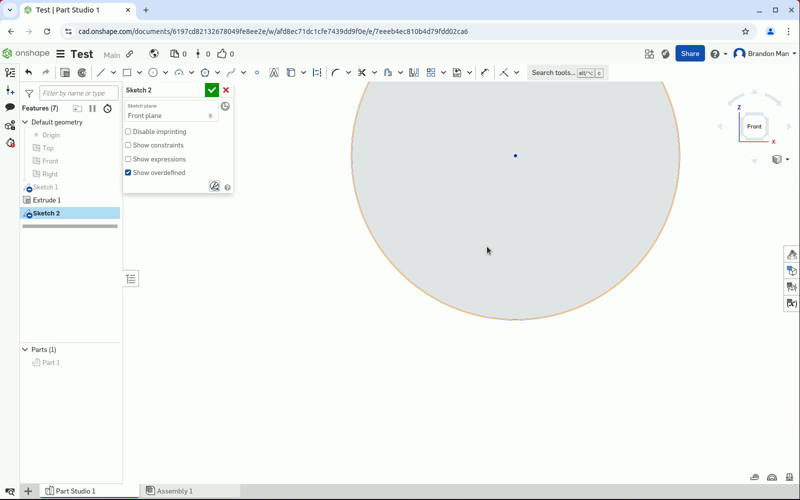
click(487, 246)
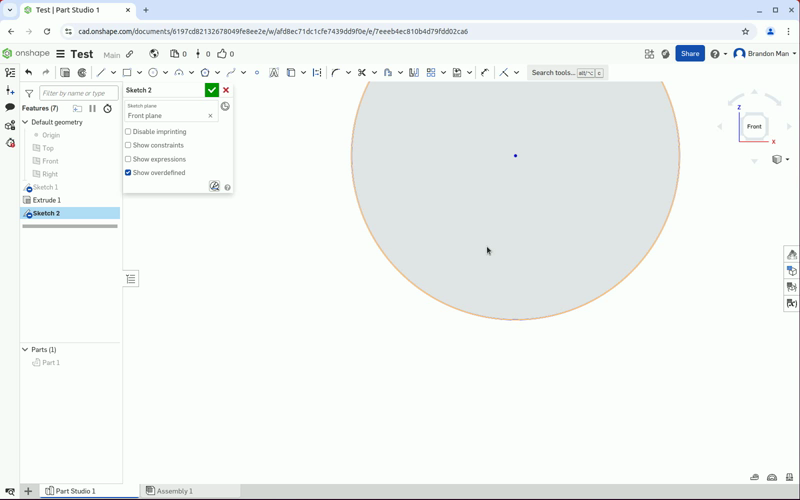
scroll(-6)
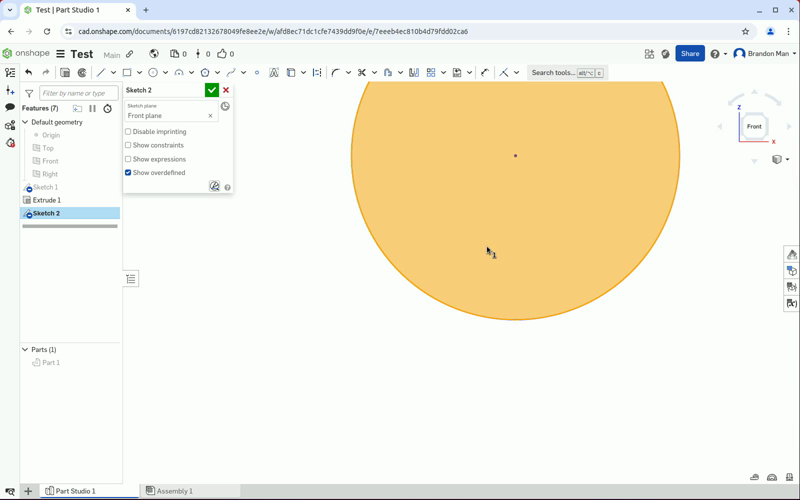
scroll(-6)
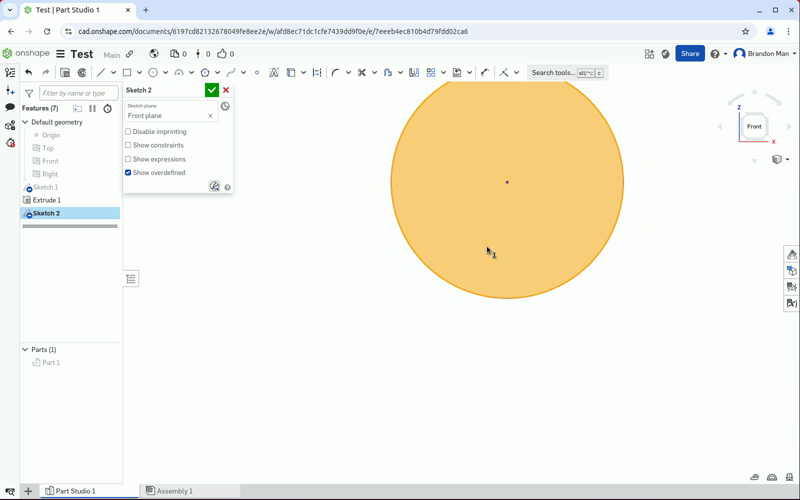
scroll(-6)
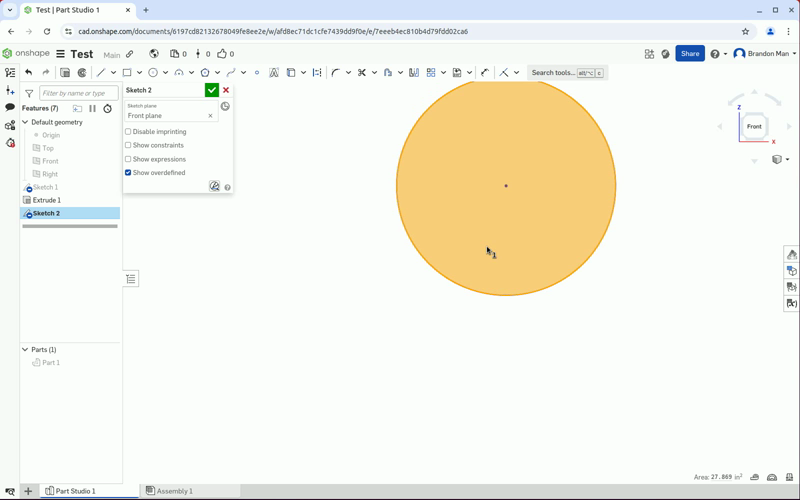
scroll(-6)
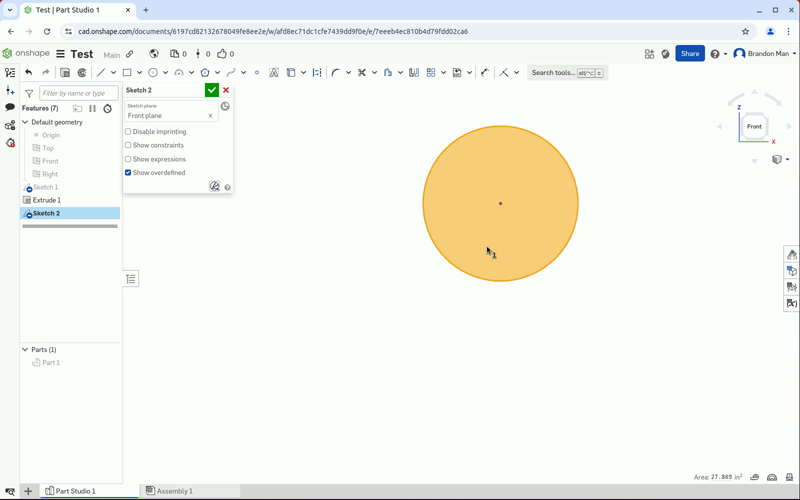
scroll(-6)
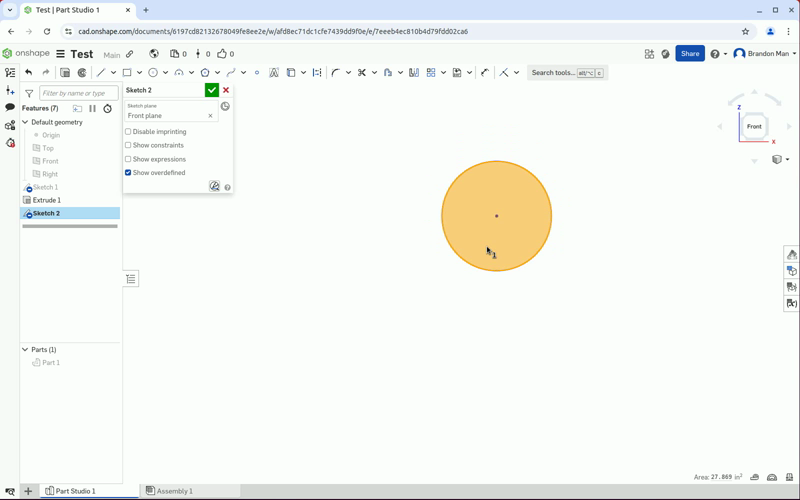
scroll(-6)
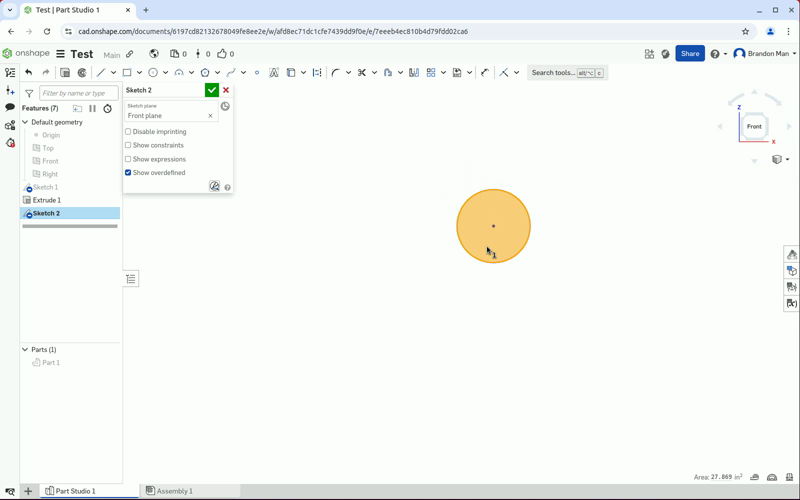
scroll(-6)
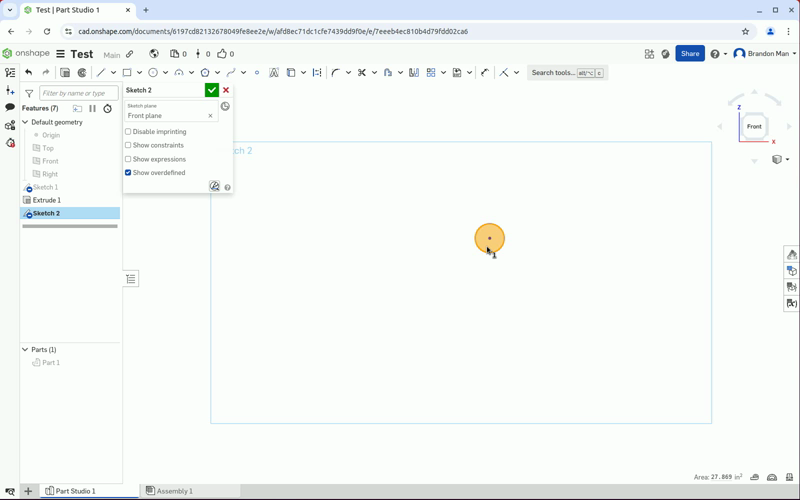
mouse_move(73, 352)
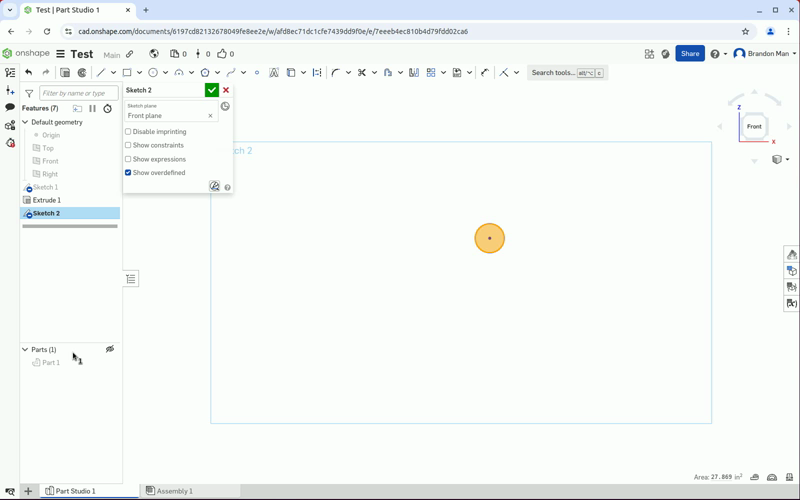
key(shift+y)
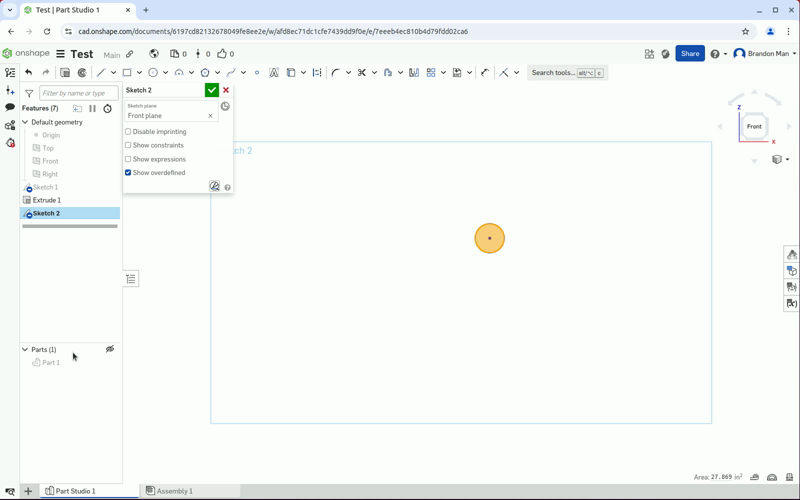
key(shift+e)
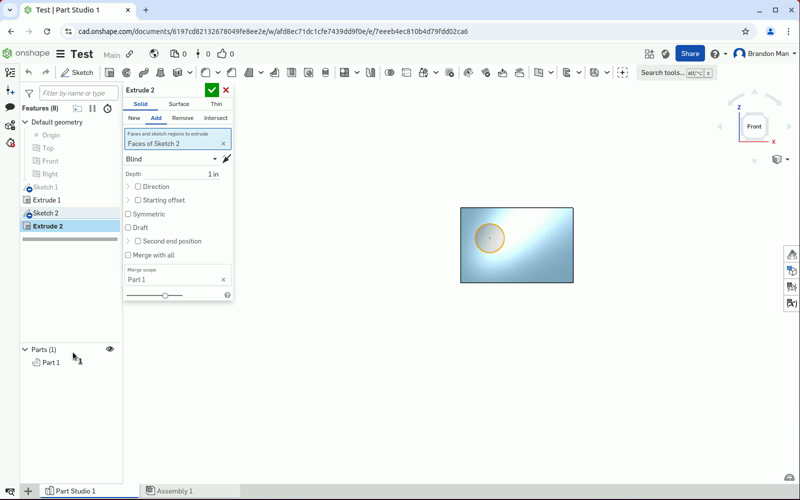
mouse_move(143, 106)
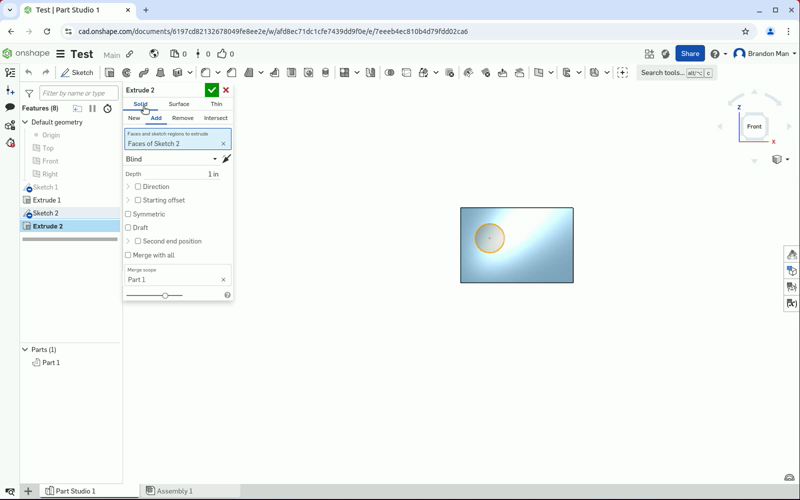
click(143, 106)
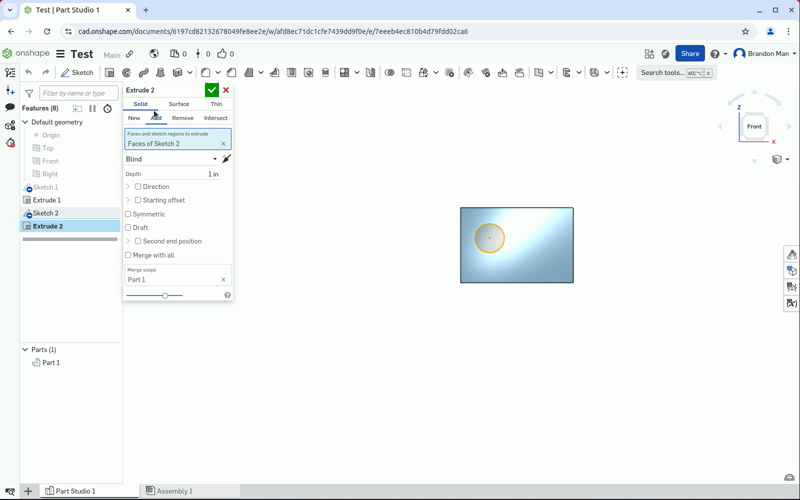
mouse_move(186, 120)
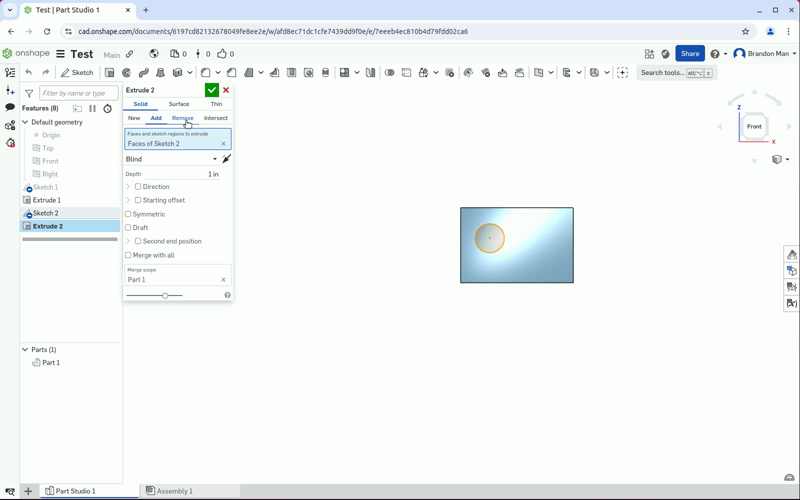
click(186, 120)
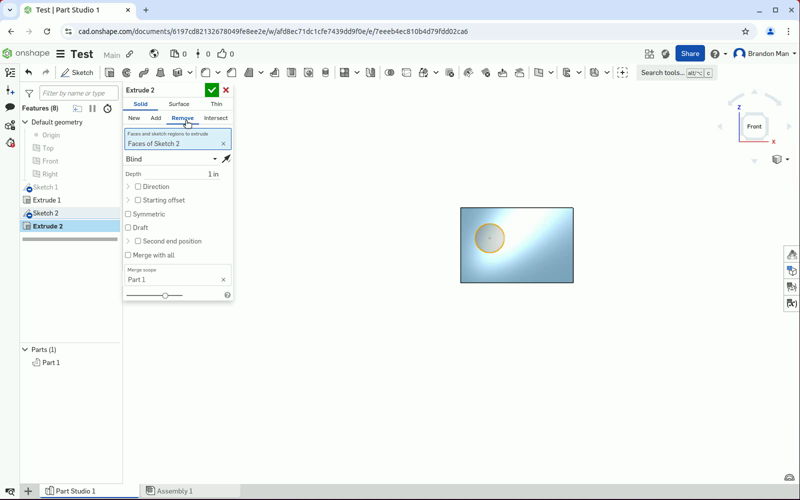
key(tab, 4)
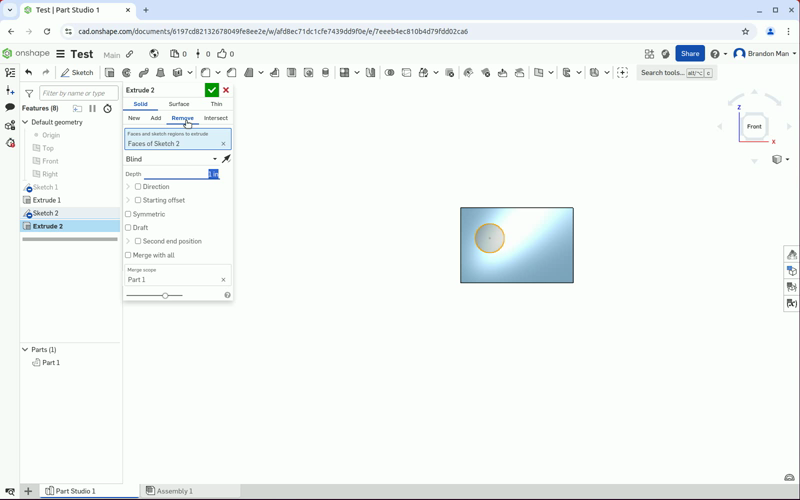
text(15.405)
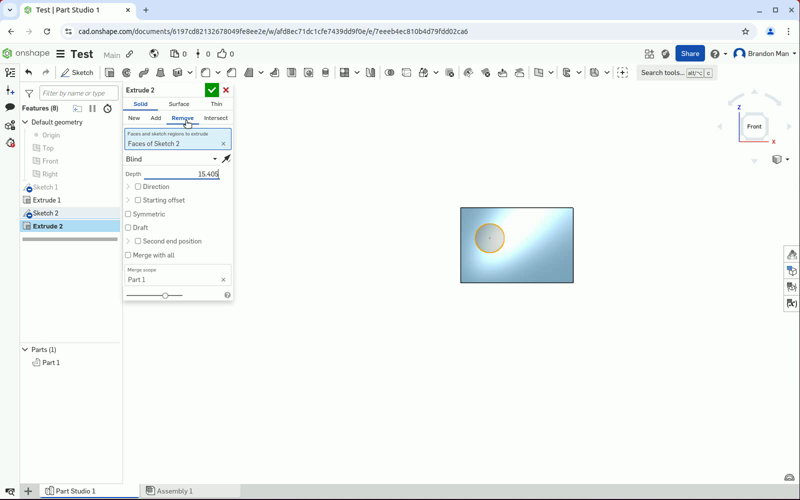
key(tab, 6)
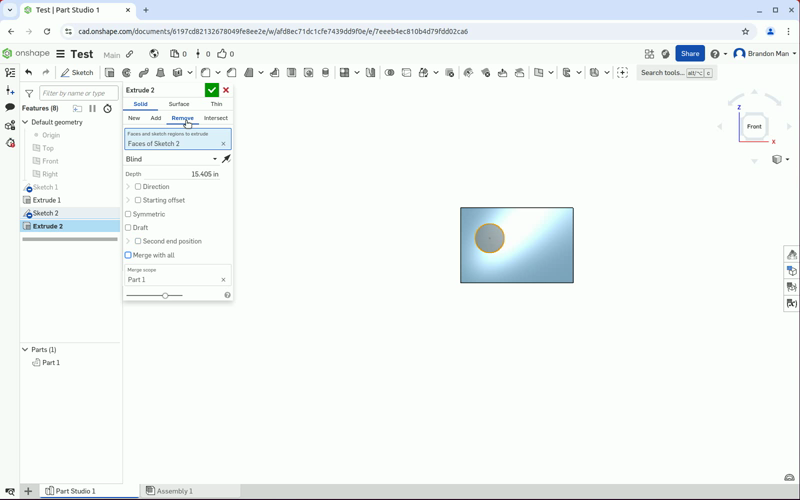
key(space)
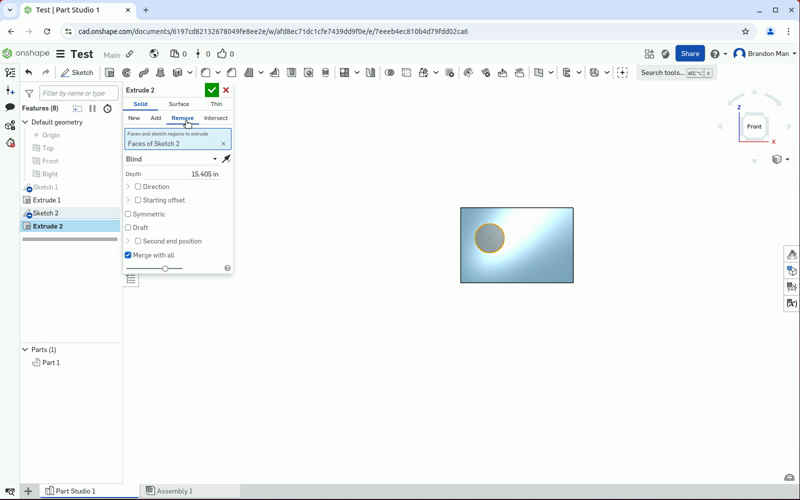
key(enter)
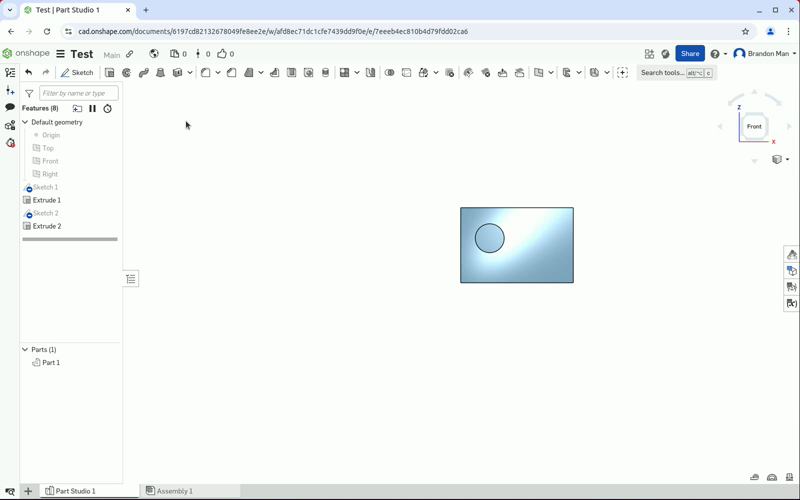
key(shift+h)
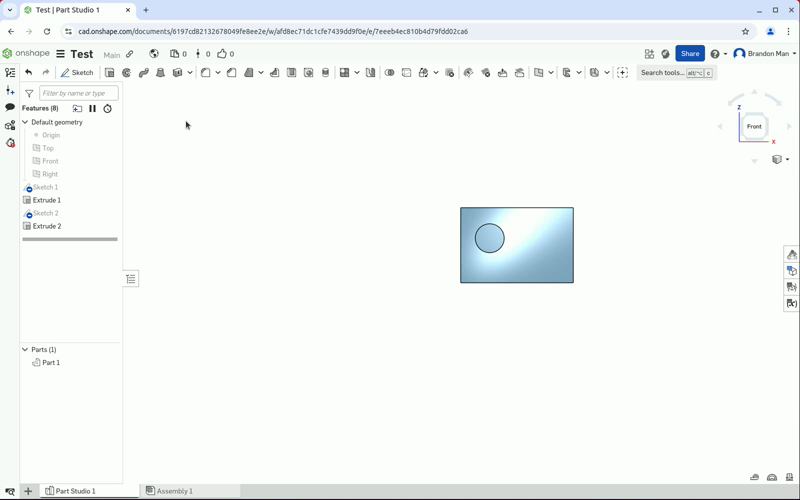
key(shift+h)
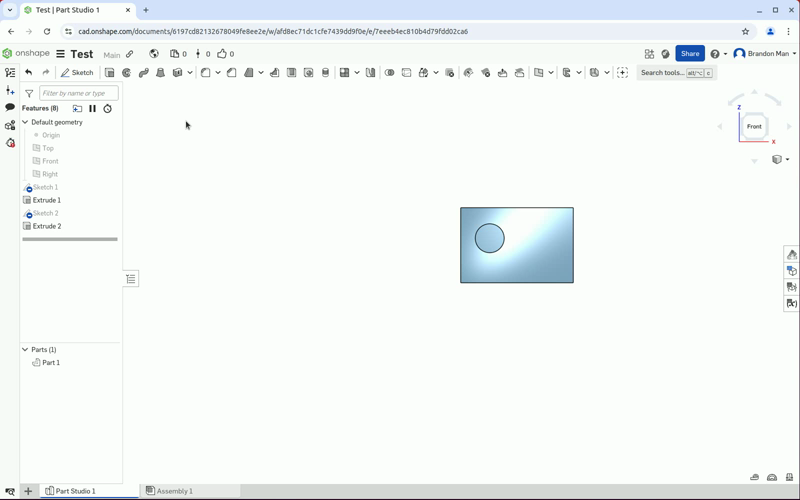
mouse_move(73, 189)
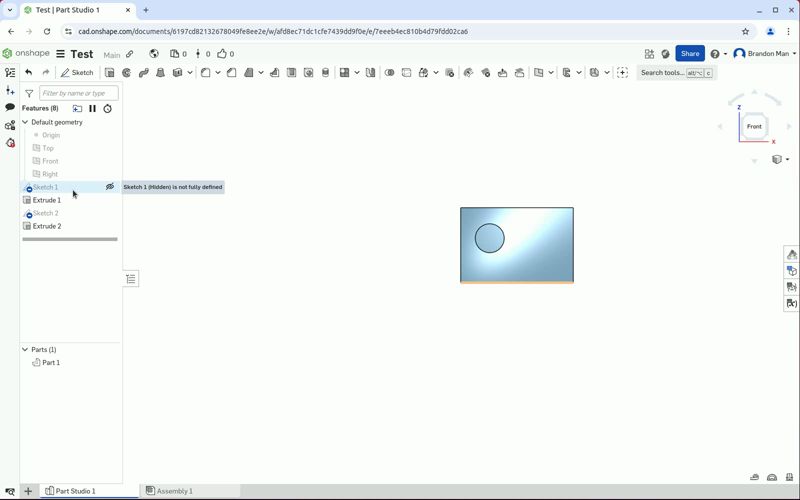
click(73, 189)
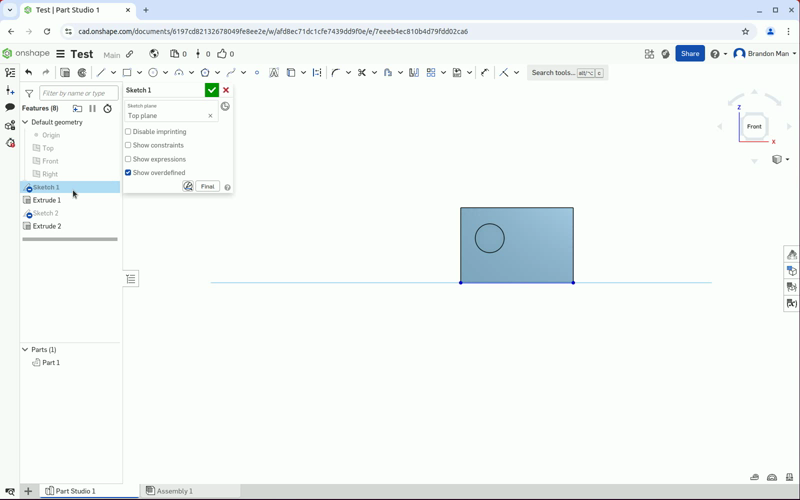
mouse_move(229, 92)
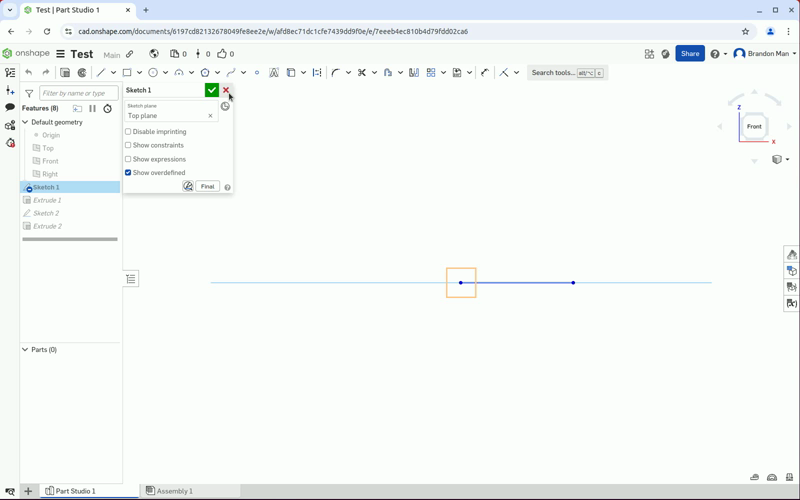
click(229, 92)
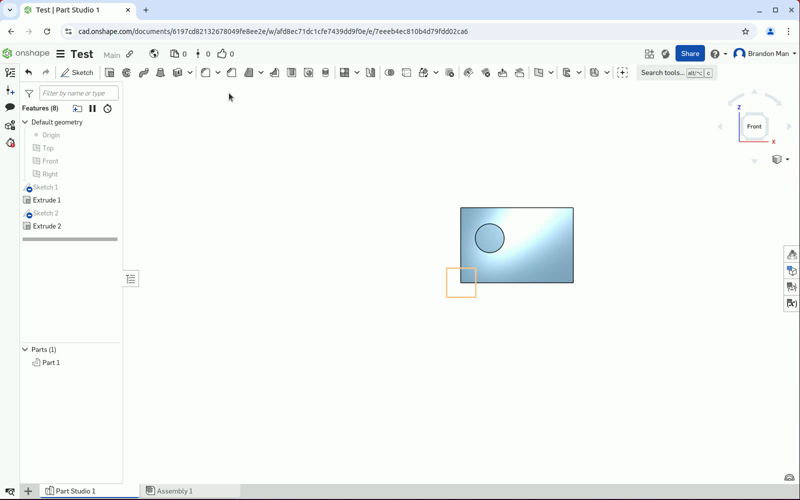
mouse_move(73, 352)
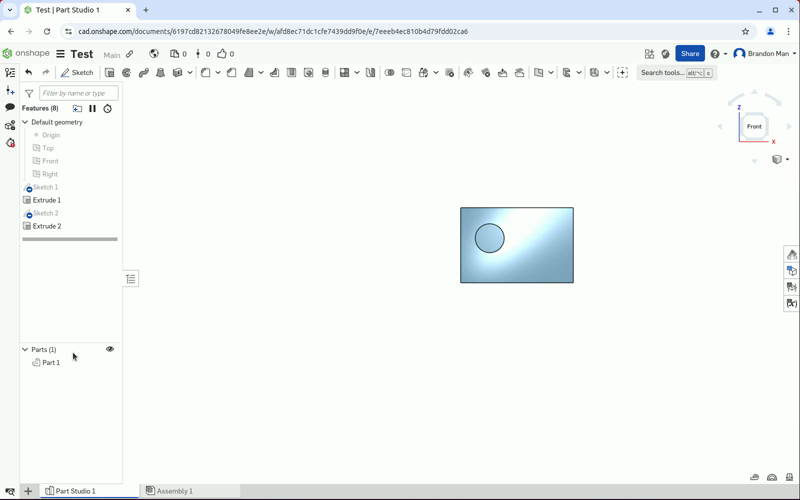
key(y)
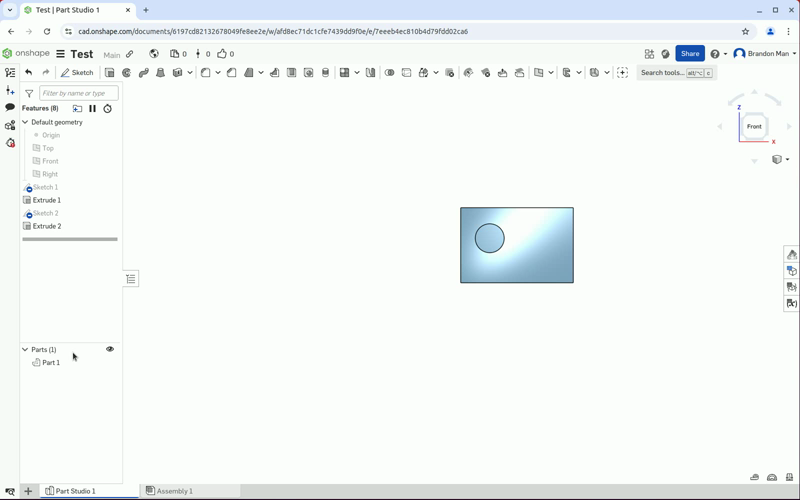
key(shift+p)
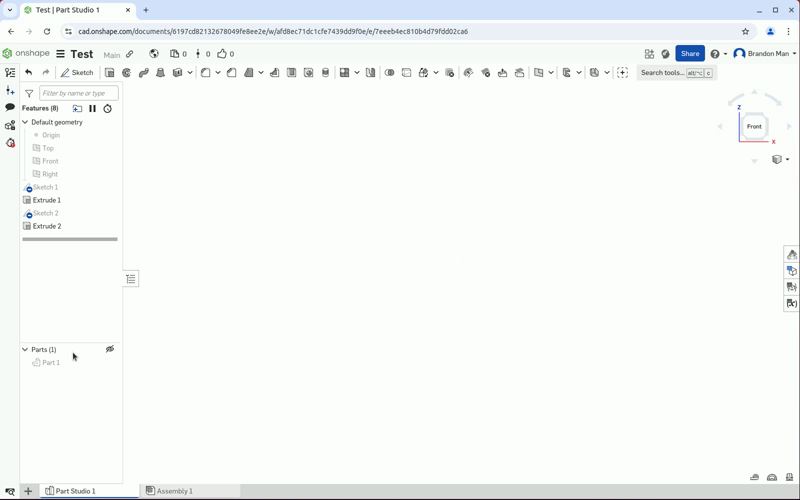
key(space)
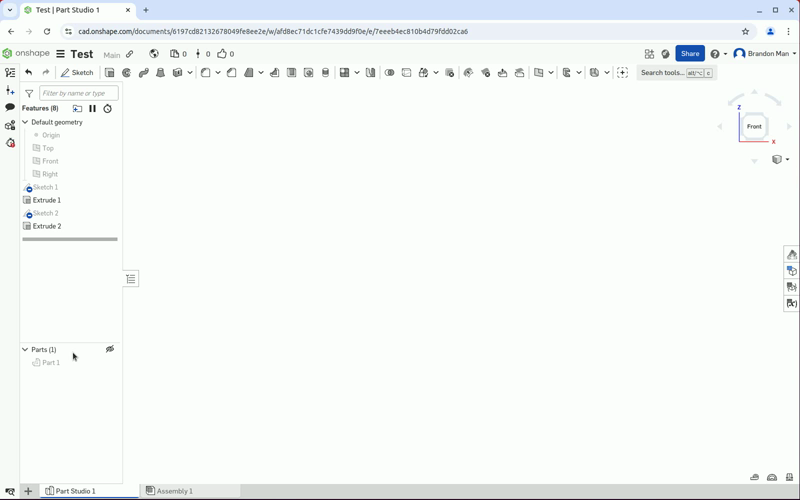
key_down(shift)
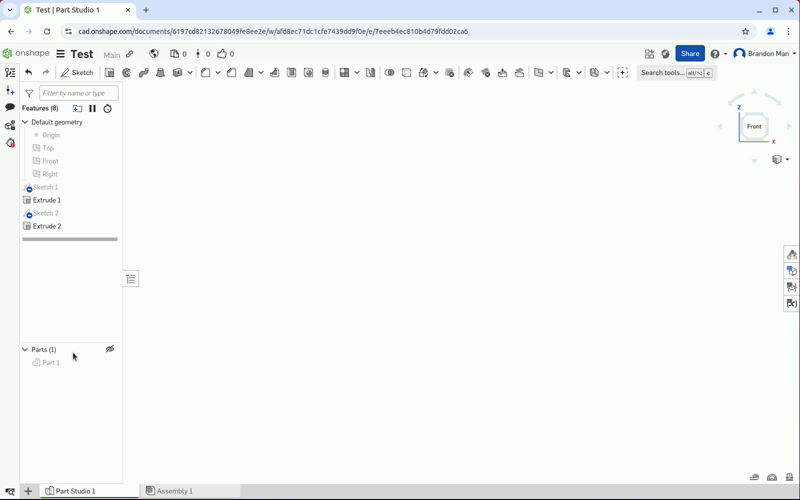
key(down)
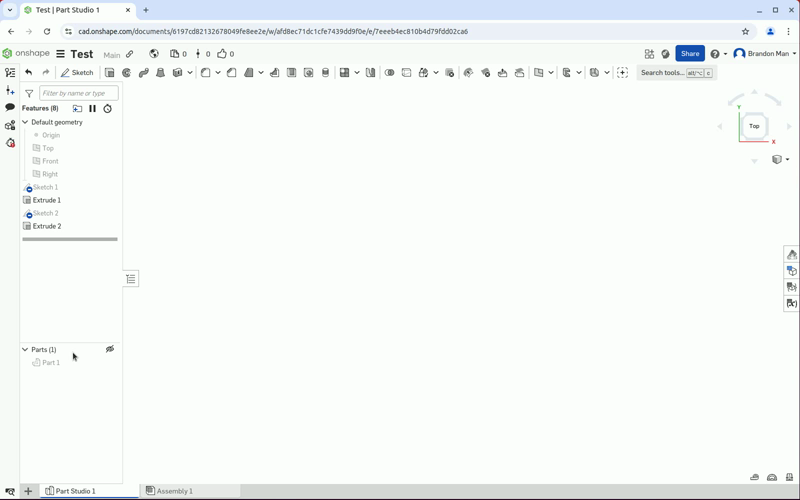
key_up(shift)
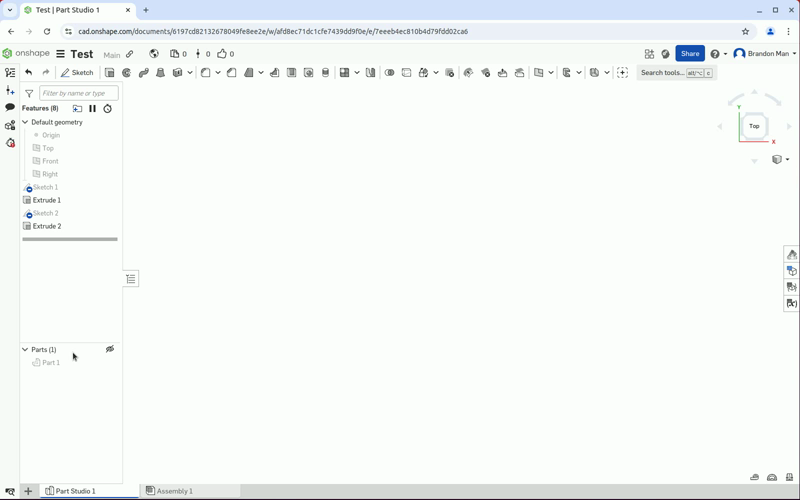
mouse_move(73, 352)
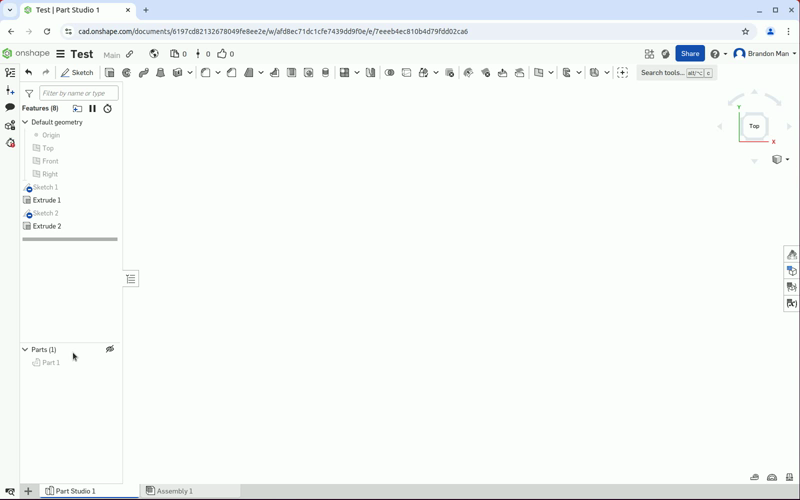
key(shift+y)
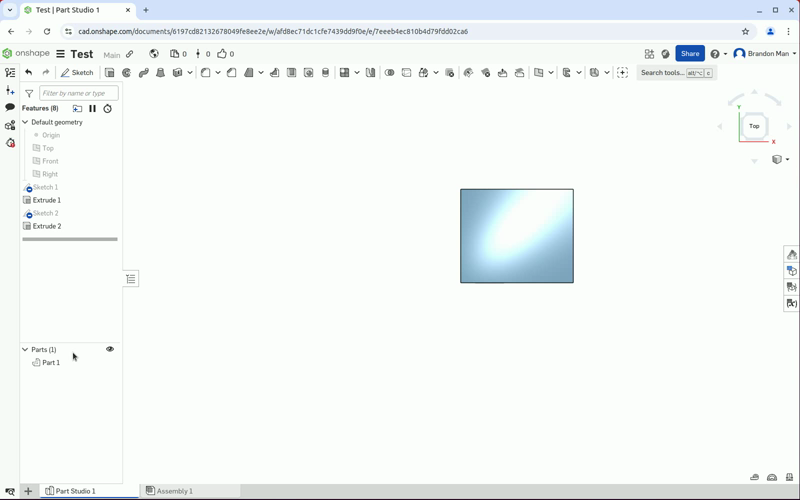
mouse_move(541, 75)
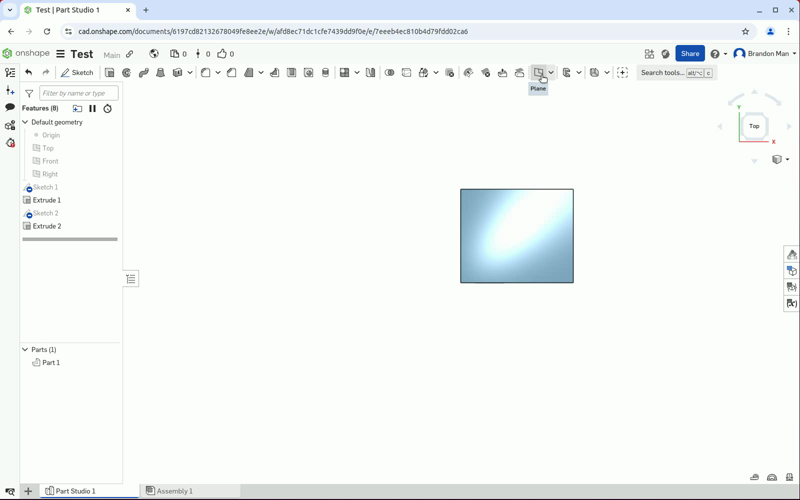
click(541, 75)
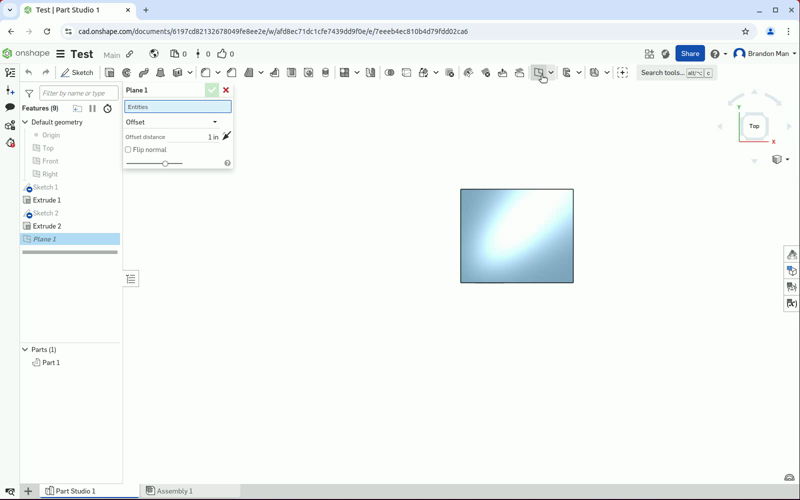
mouse_move(73, 150)
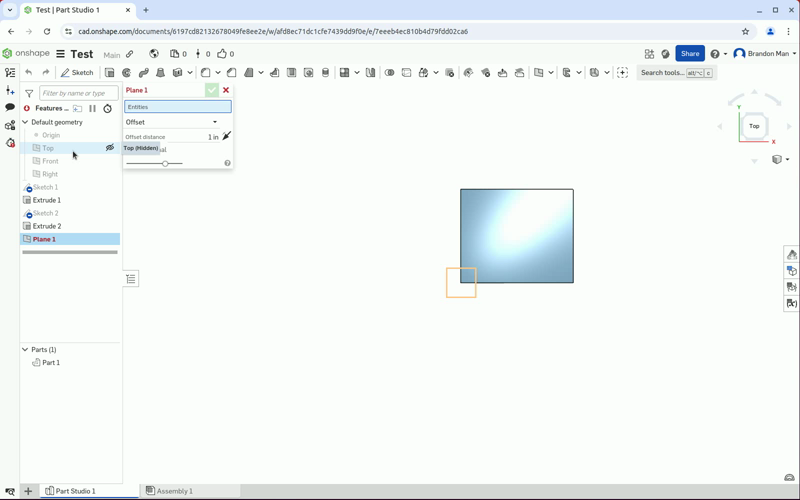
click(73, 150)
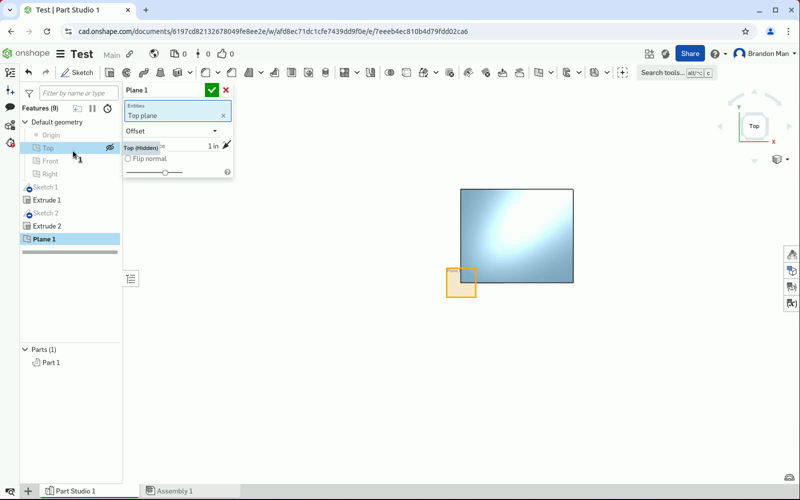
key(tab, 2)
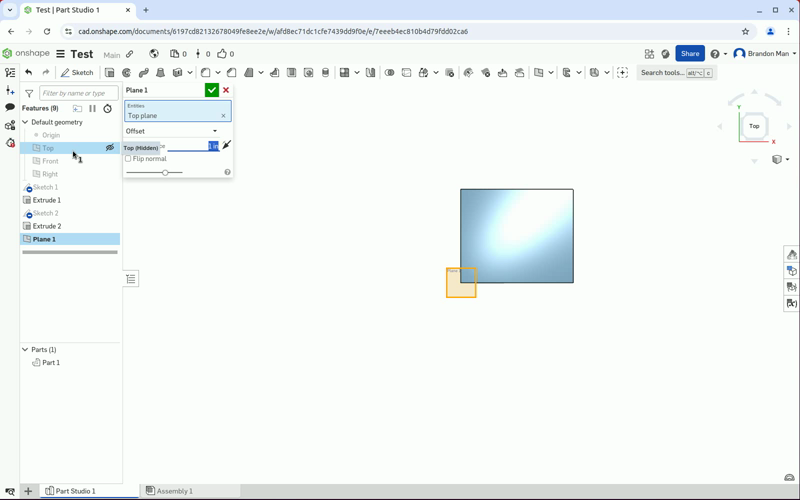
text(15.405)
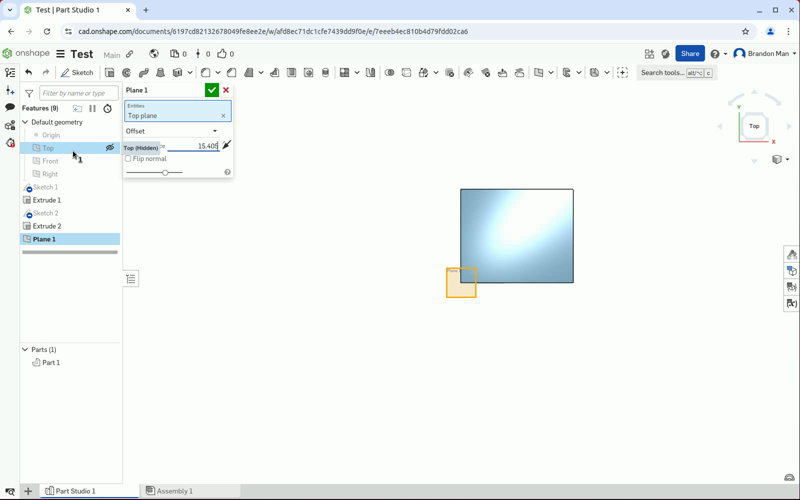
key(enter, 2)
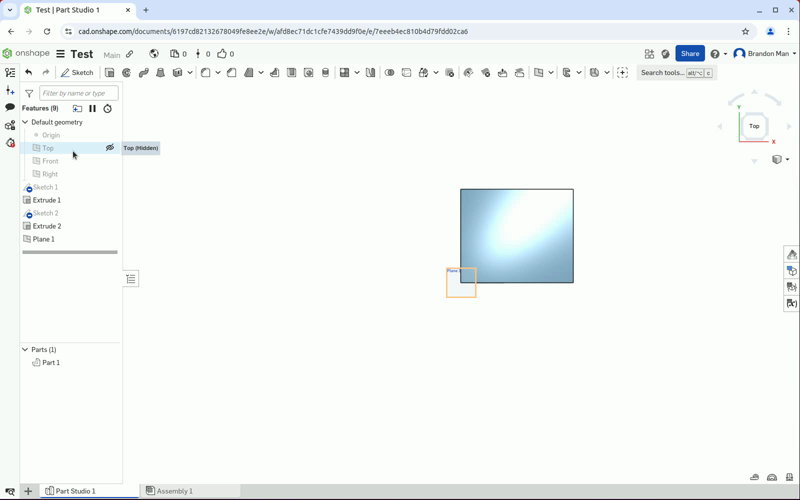
key(shift+s)
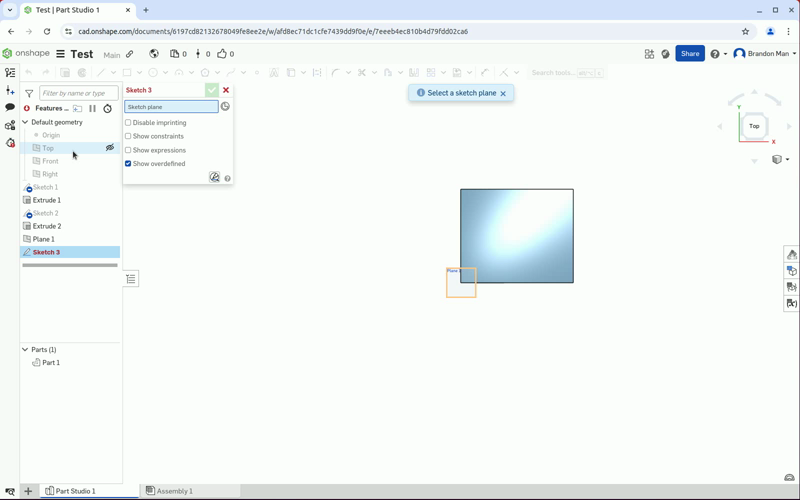
mouse_move(73, 241)
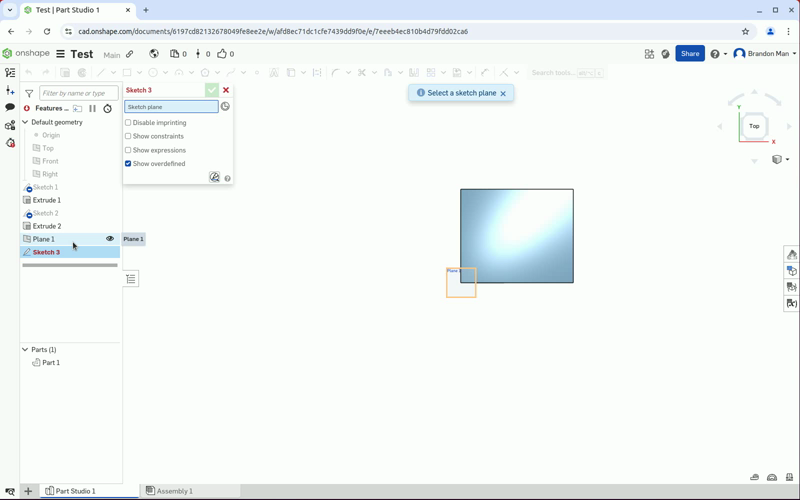
click(73, 241)
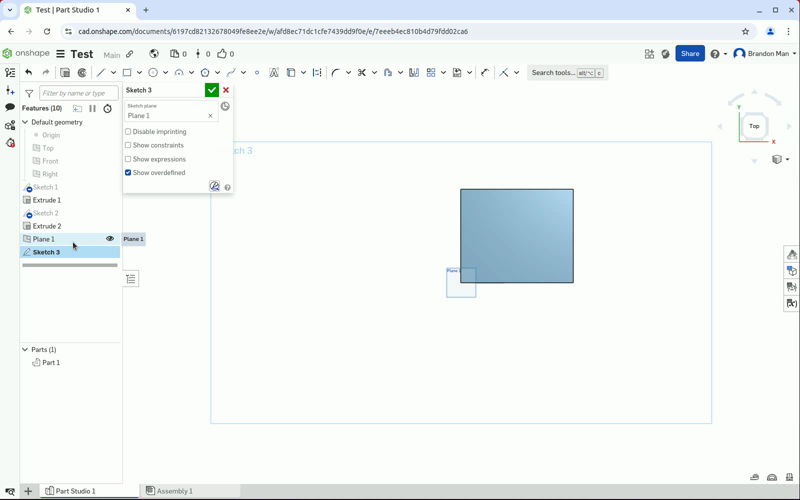
mouse_move(73, 352)
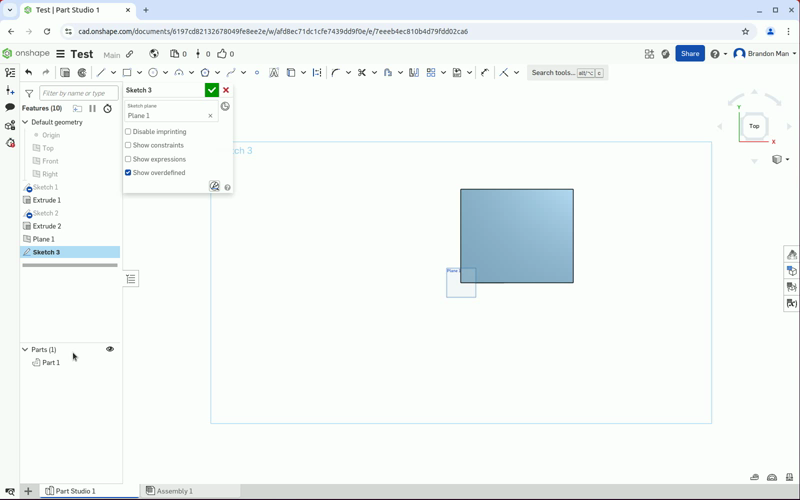
key(y)
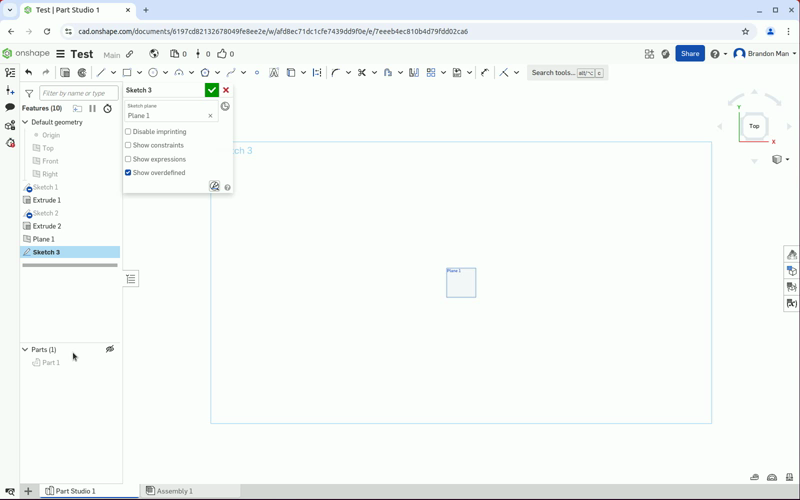
key(c)
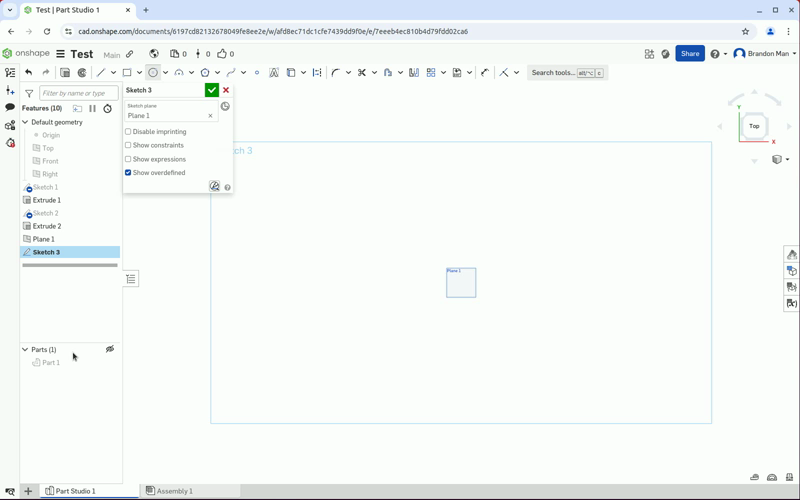
key_down(shift)
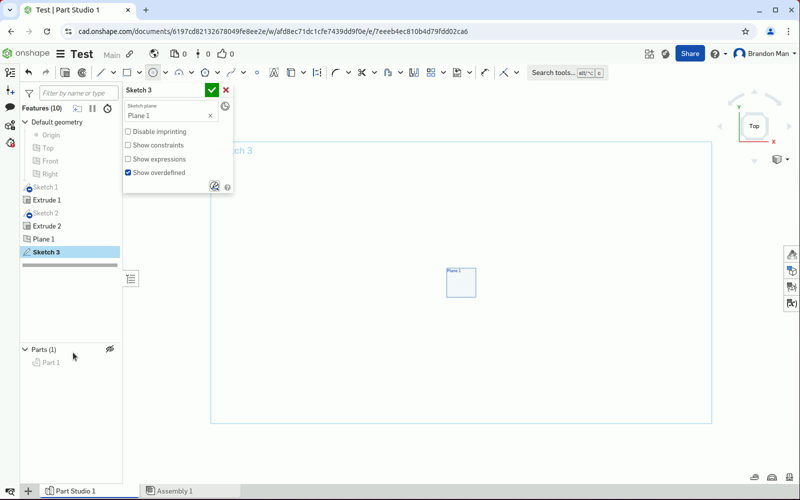
mouse_move(529, 232)
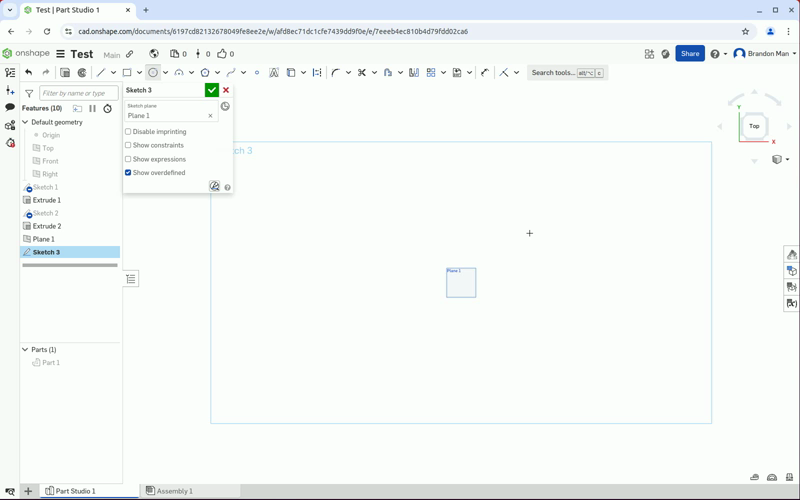
click(529, 232)
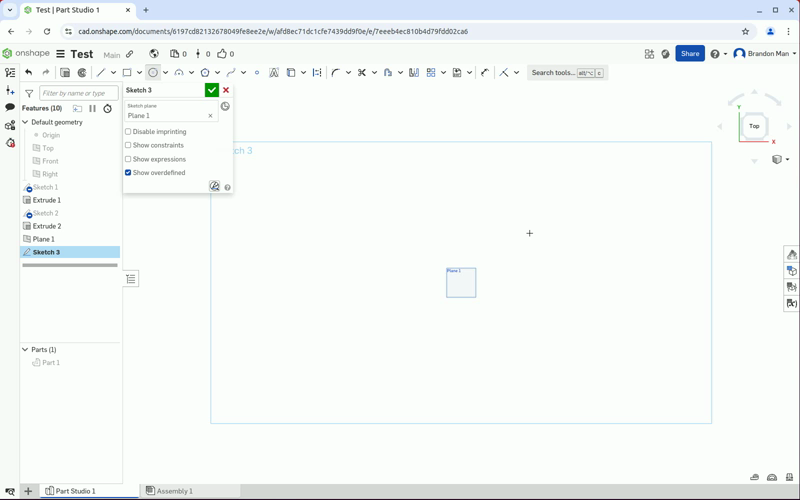
key_up(shift)
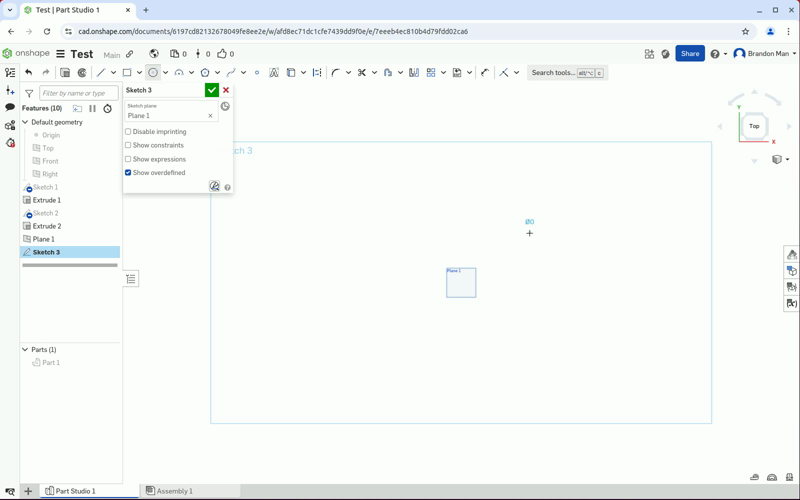
mouse_move(545, 232)
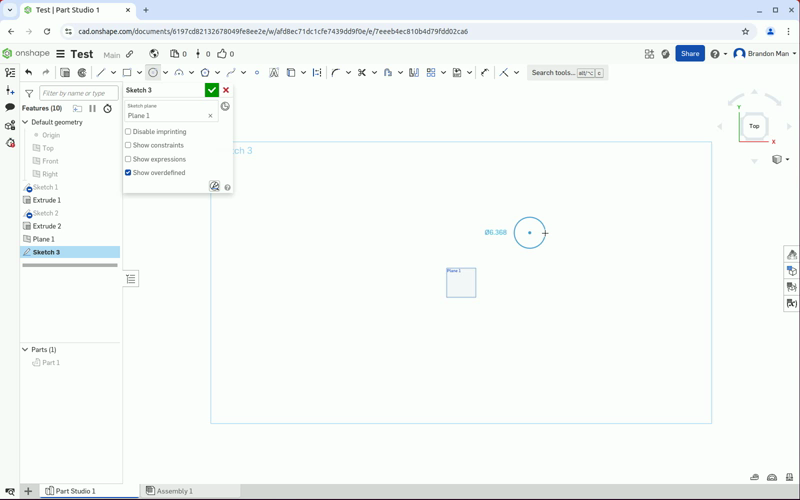
click(545, 232)
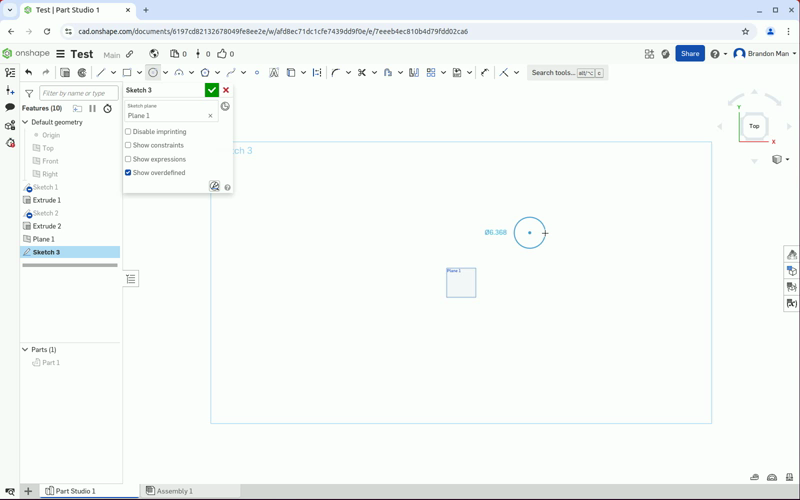
key(esc)
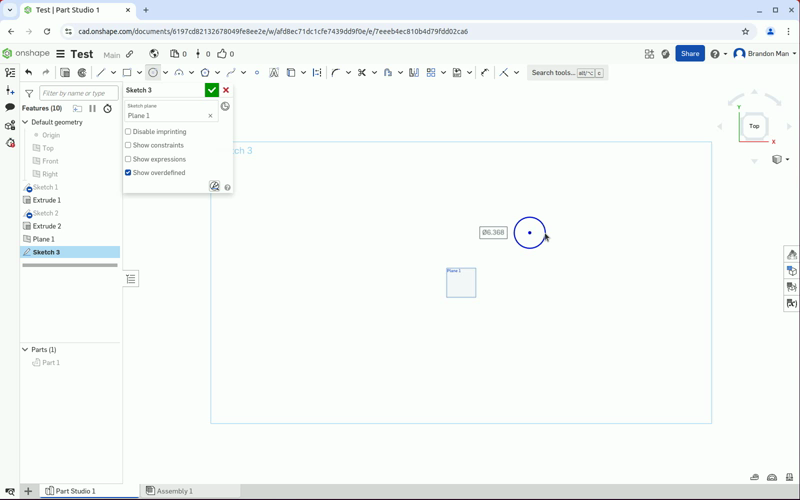
mouse_move(524, 222)
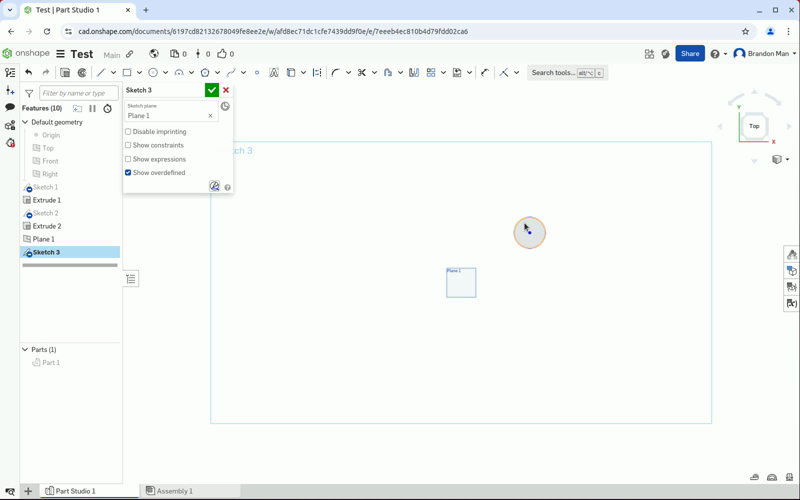
scroll(6)
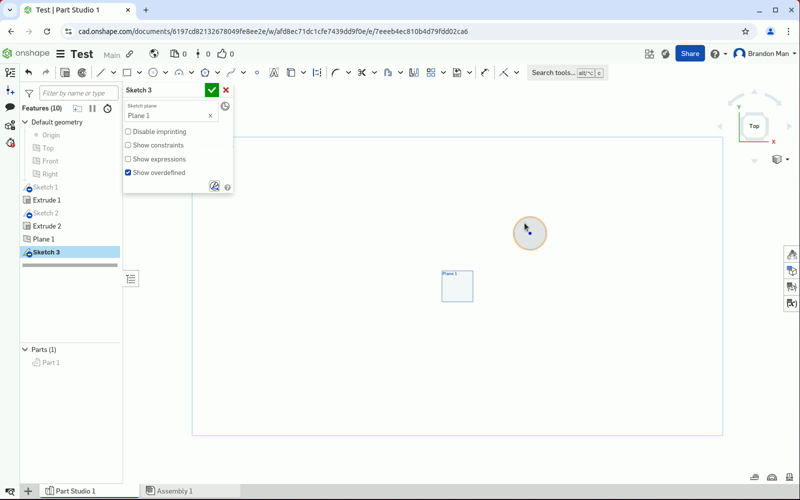
scroll(6)
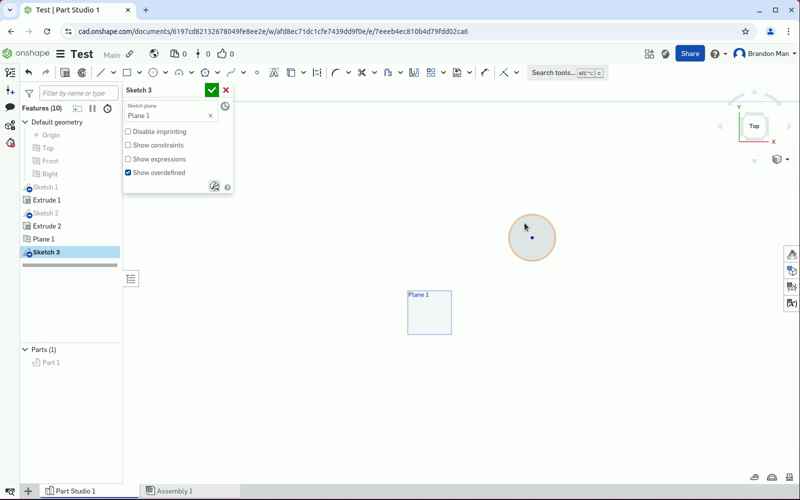
scroll(6)
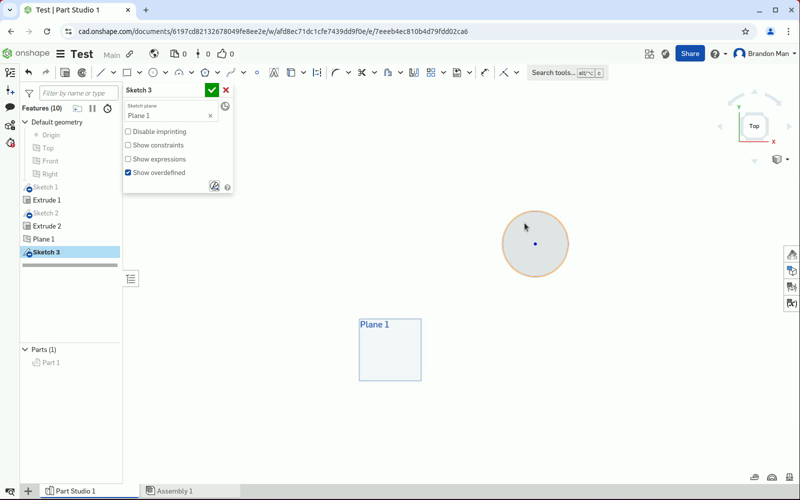
scroll(6)
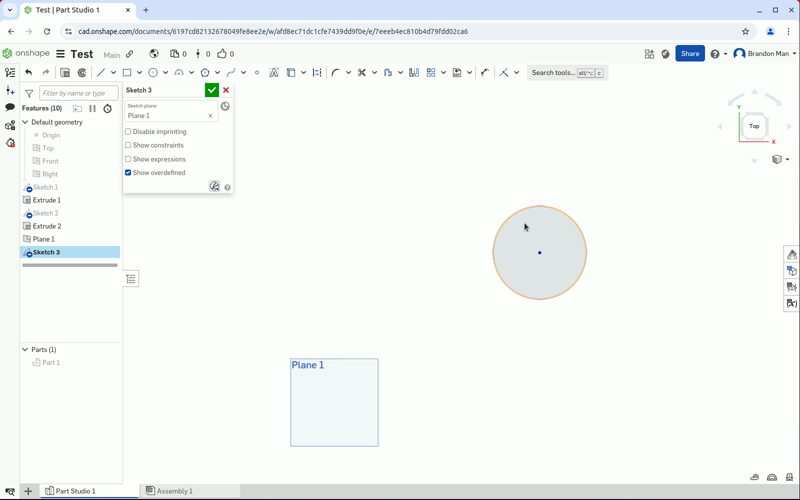
scroll(6)
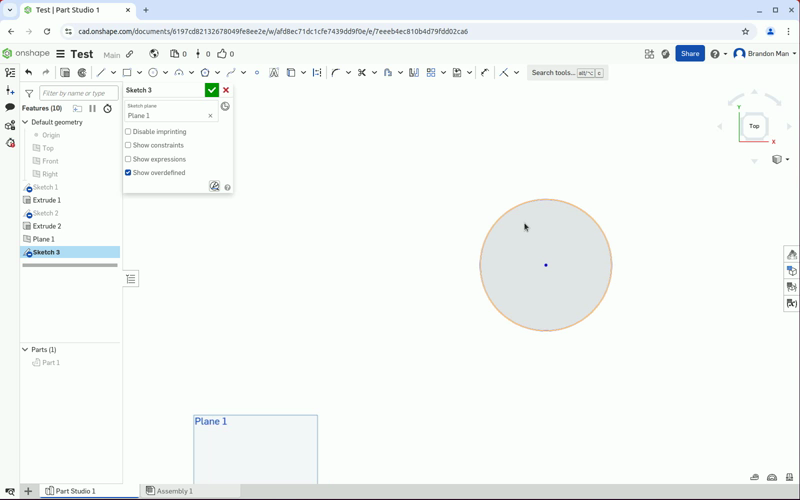
scroll(6)
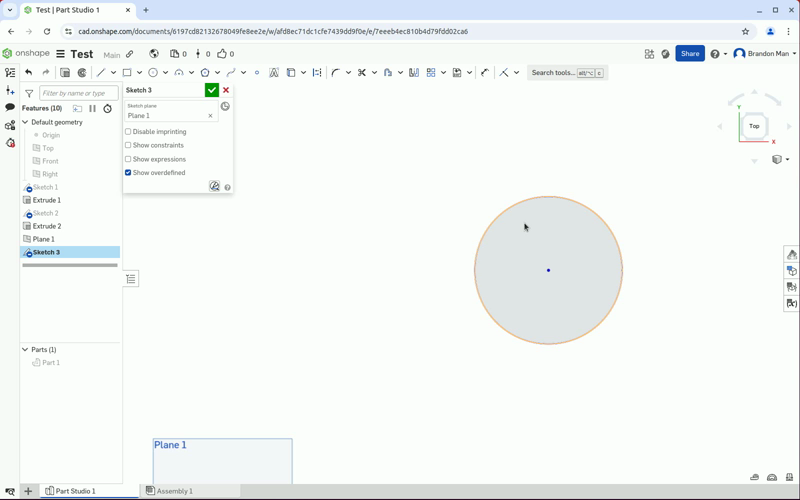
scroll(6)
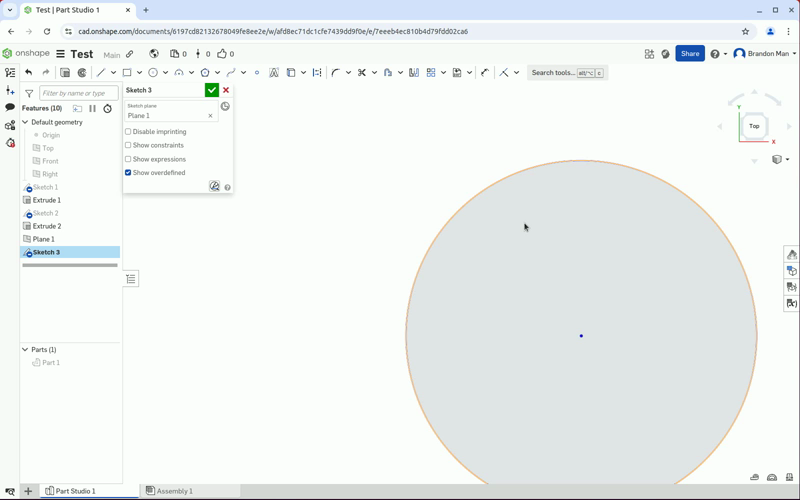
click(524, 222)
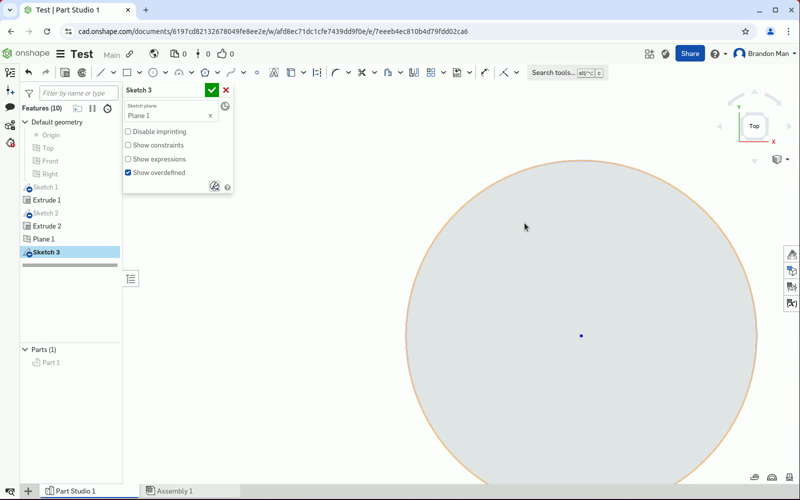
scroll(-6)
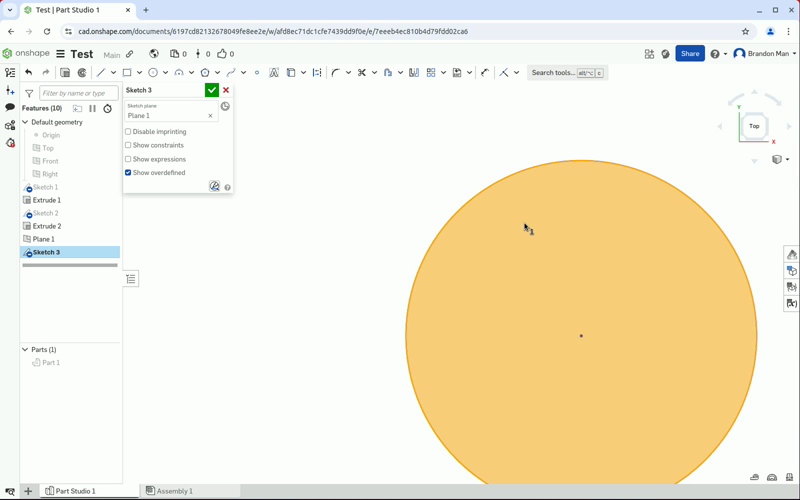
scroll(-6)
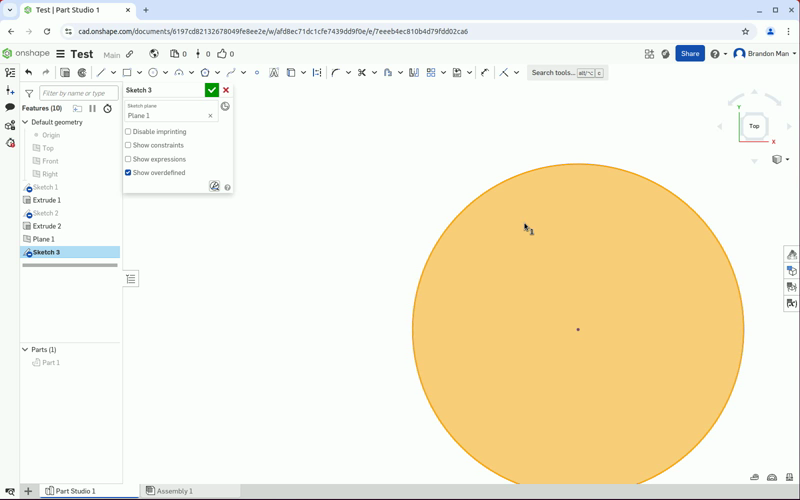
scroll(-6)
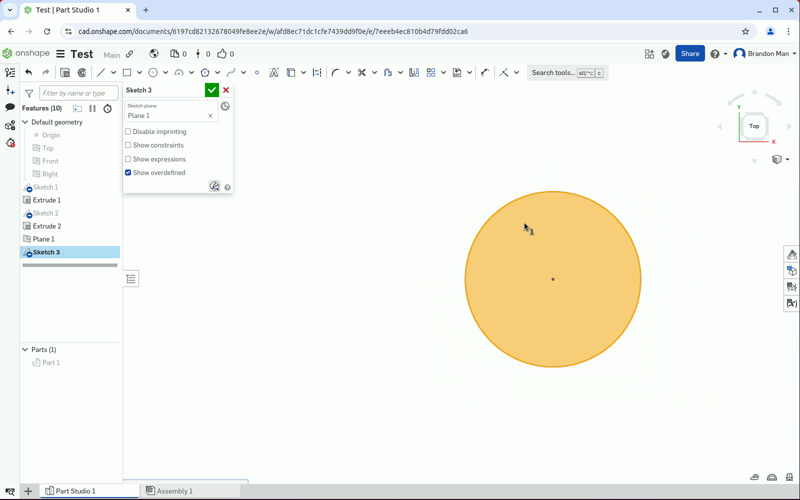
scroll(-6)
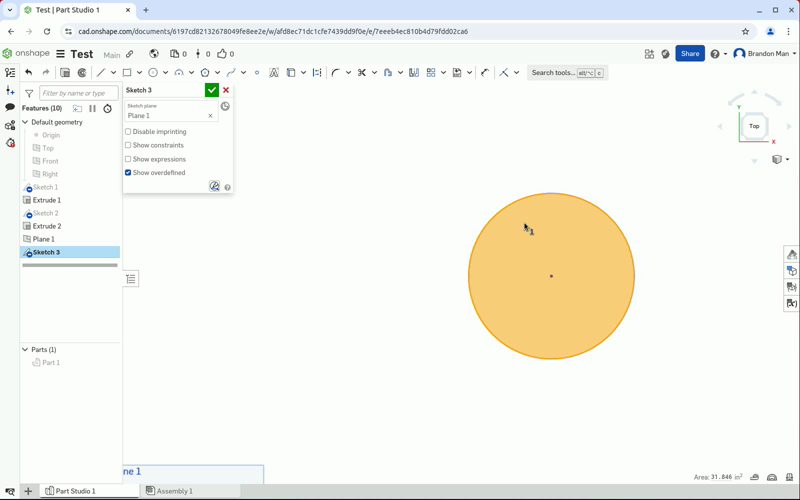
scroll(-6)
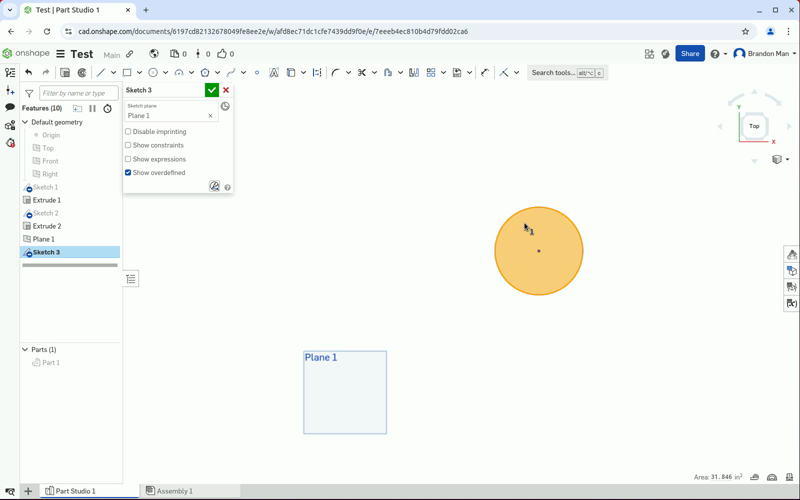
scroll(-6)
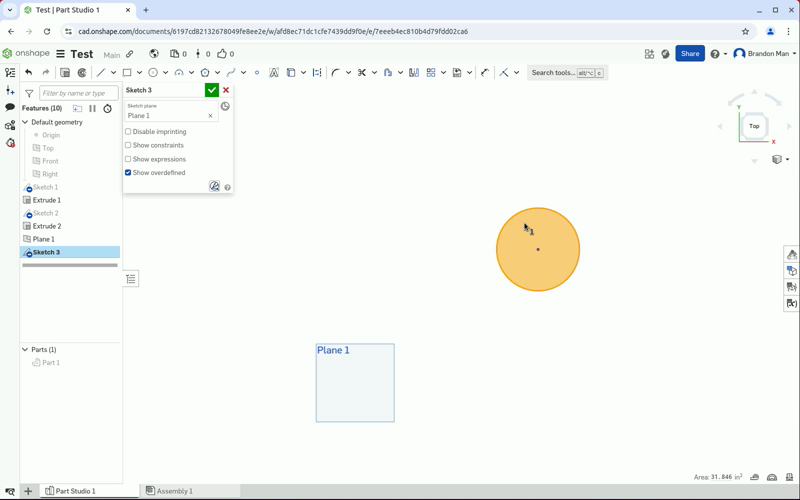
scroll(-6)
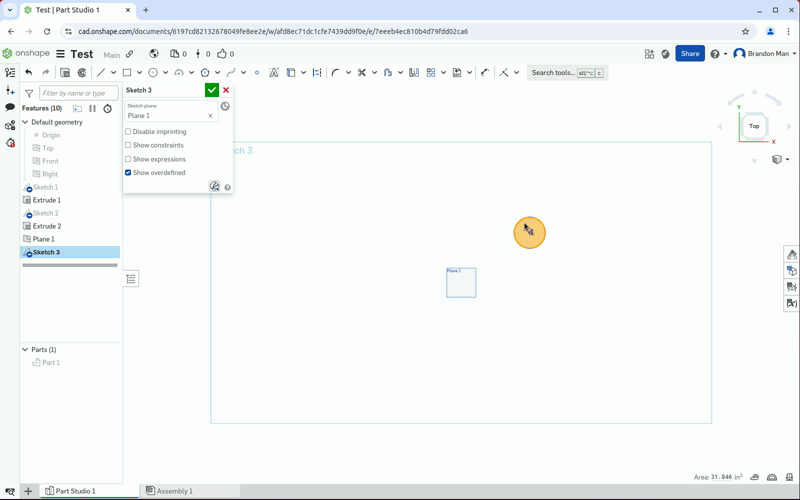
mouse_move(73, 352)
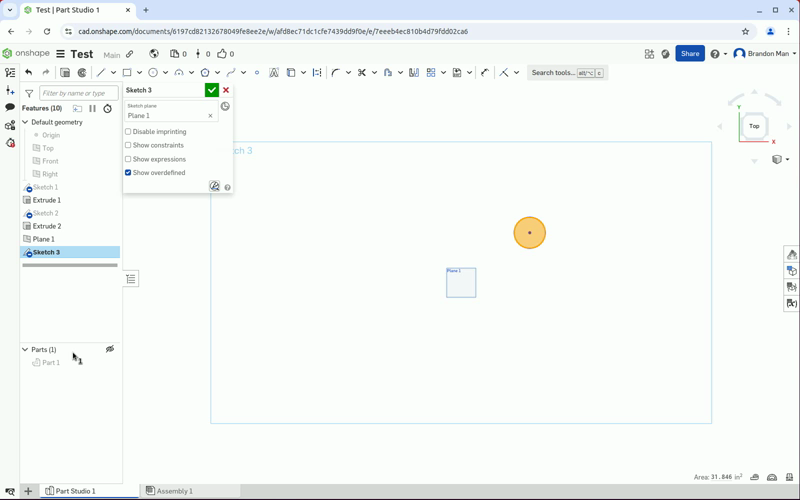
key(shift+y)
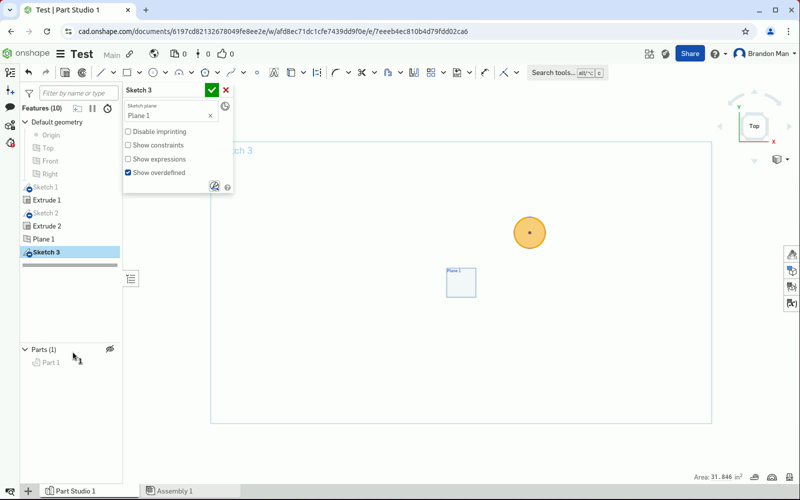
key(shift+e)
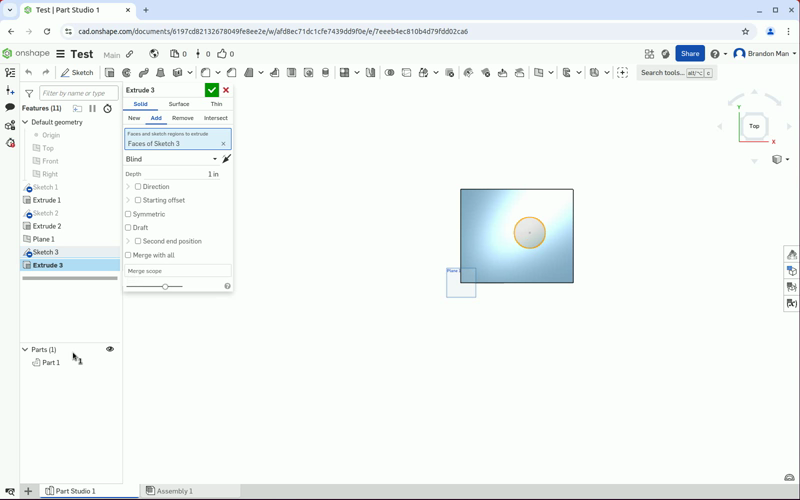
mouse_move(143, 106)
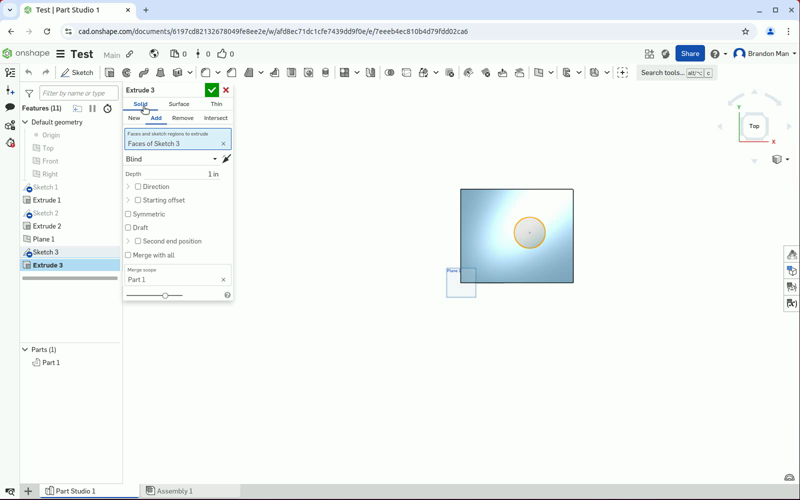
click(143, 106)
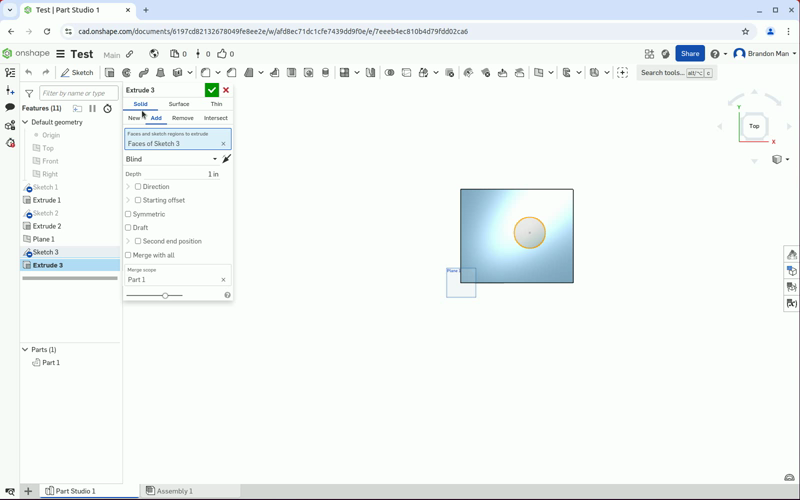
mouse_move(137, 120)
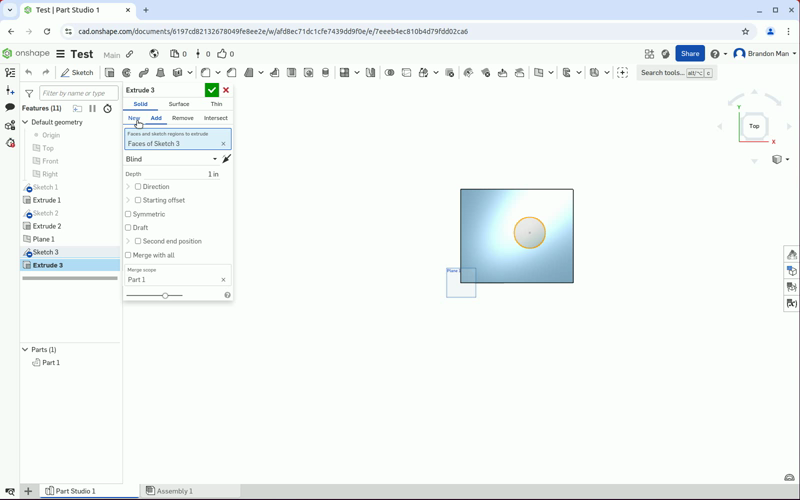
click(137, 120)
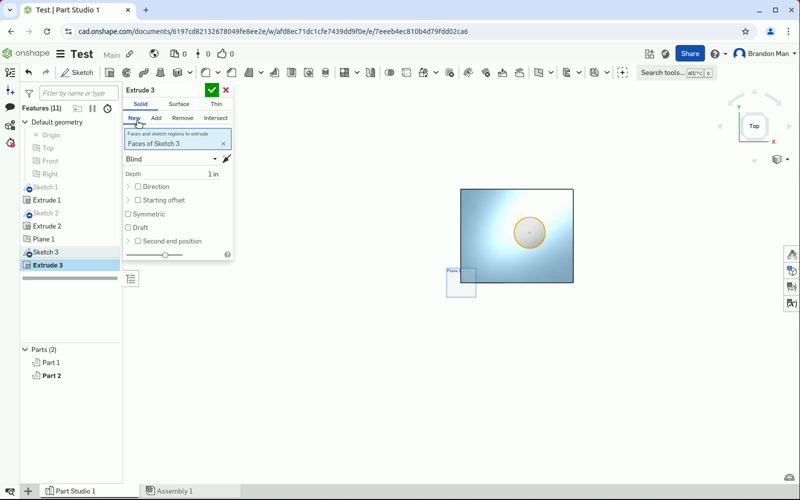
key(tab, 4)
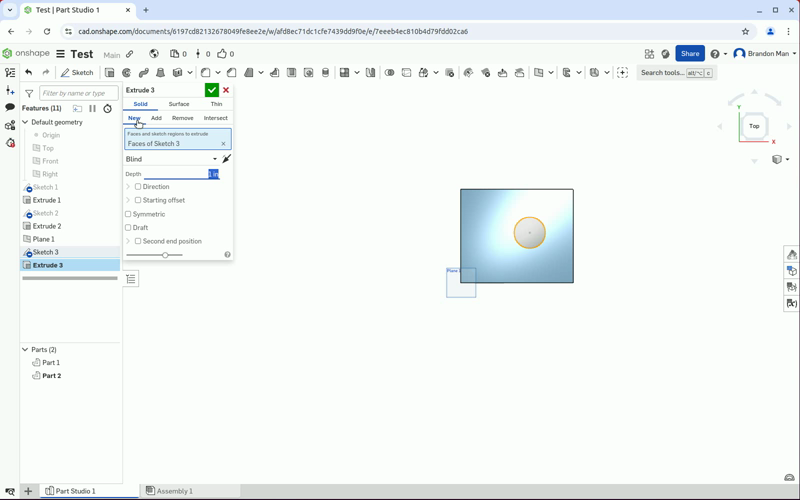
text(3.851)
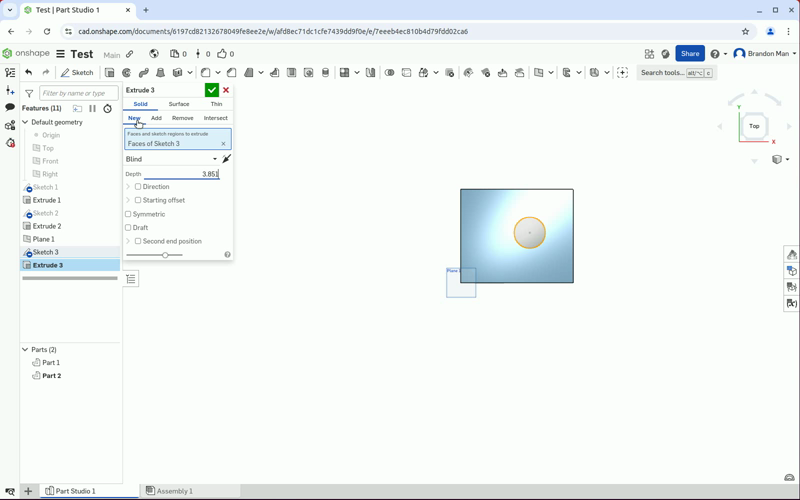
key(enter)
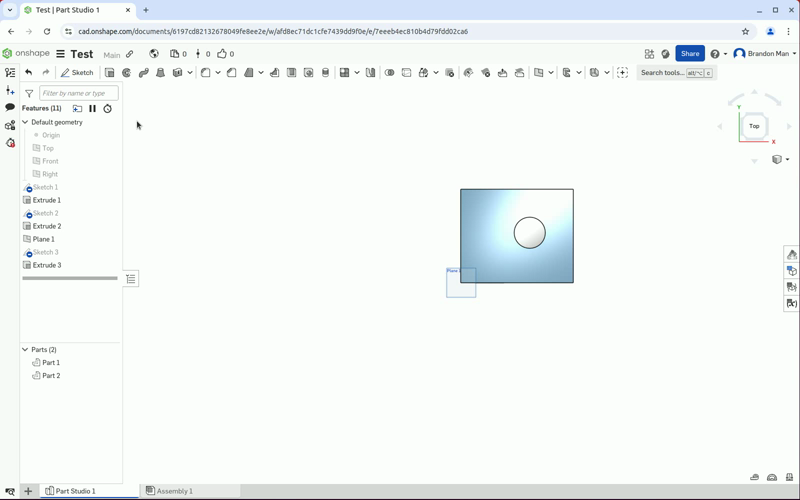
key(shift+h)
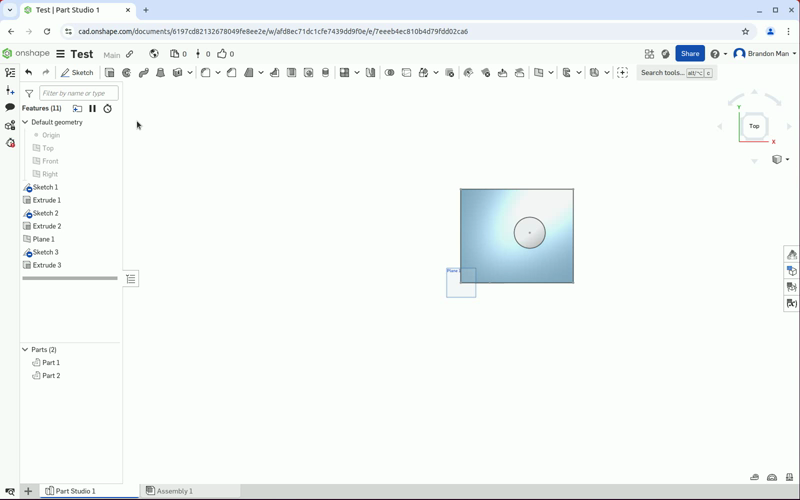
key(shift+h)
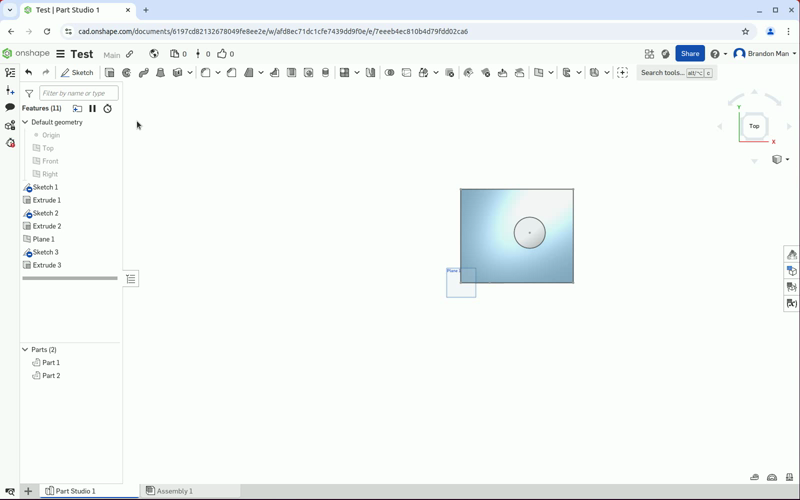
key(shift+7)
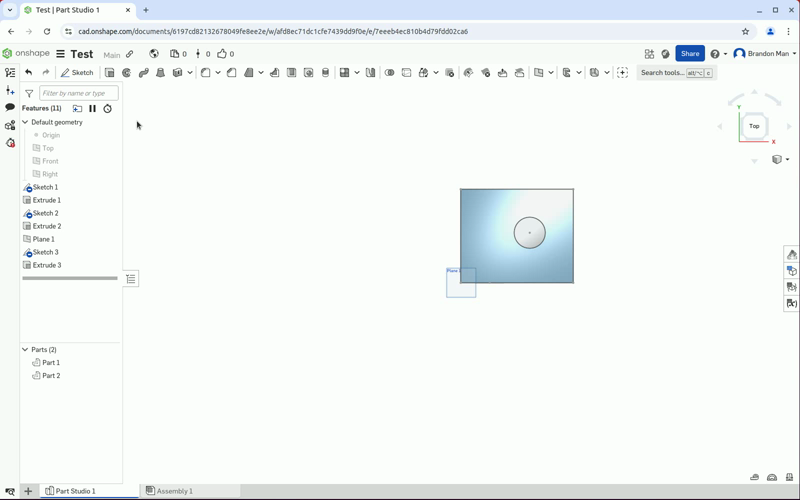
key(up, 3)
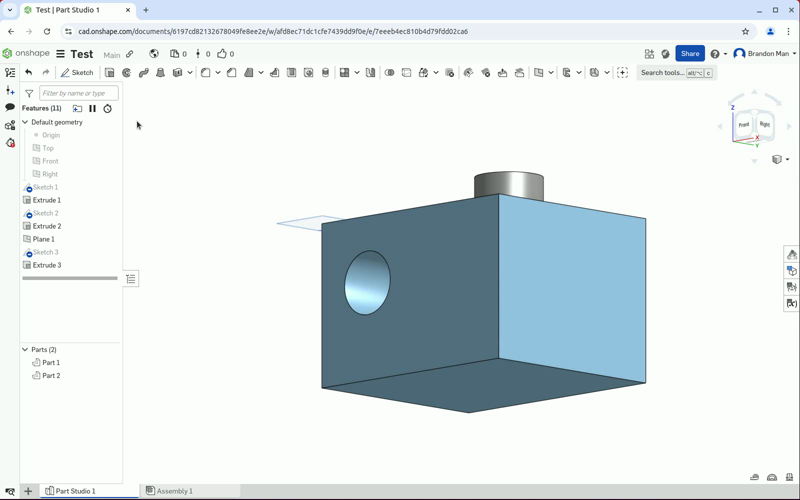
key(left, 3)
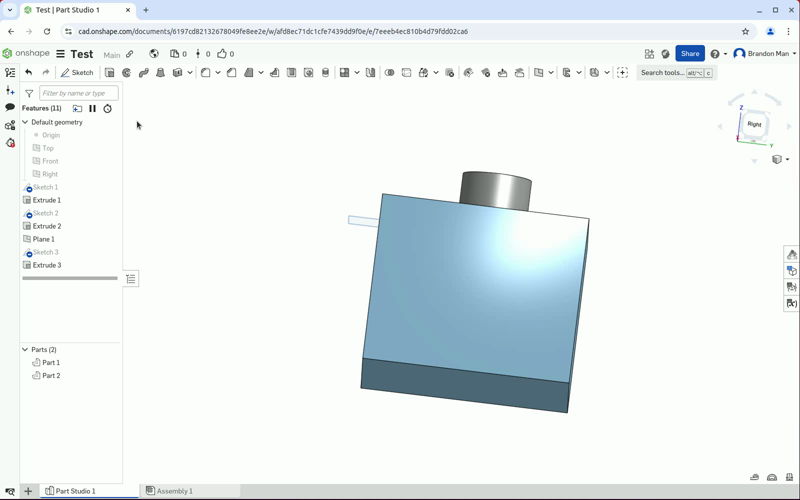
key(right, 3)
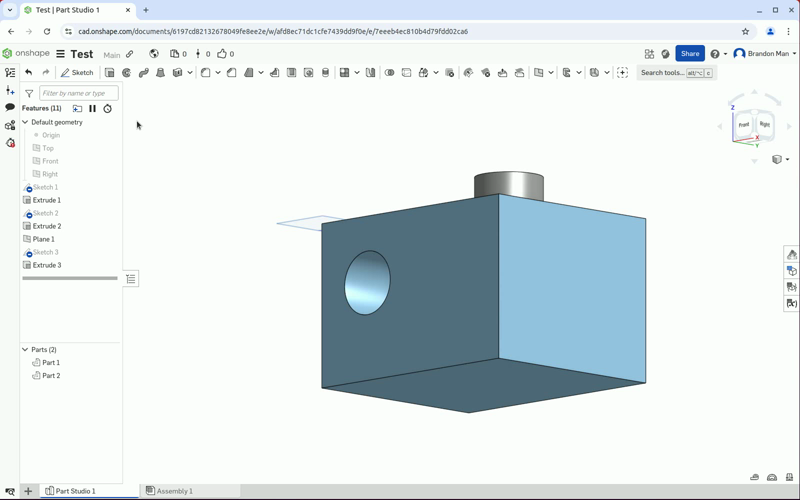
key(down, 3)
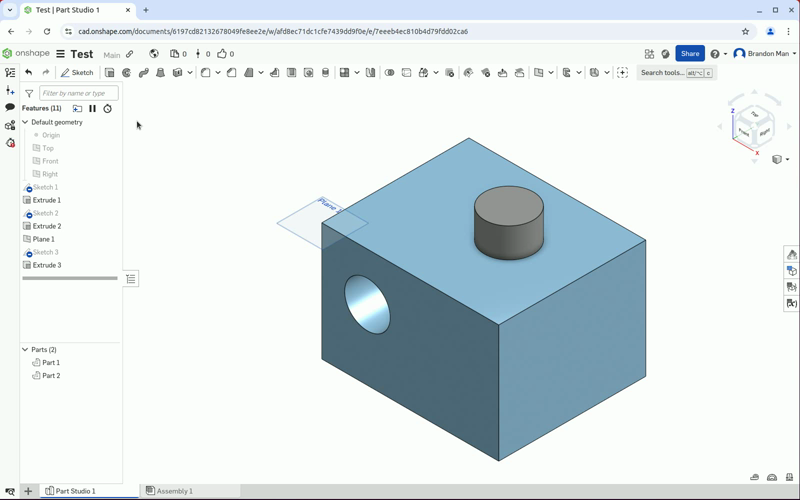
mouse_move(73, 189)
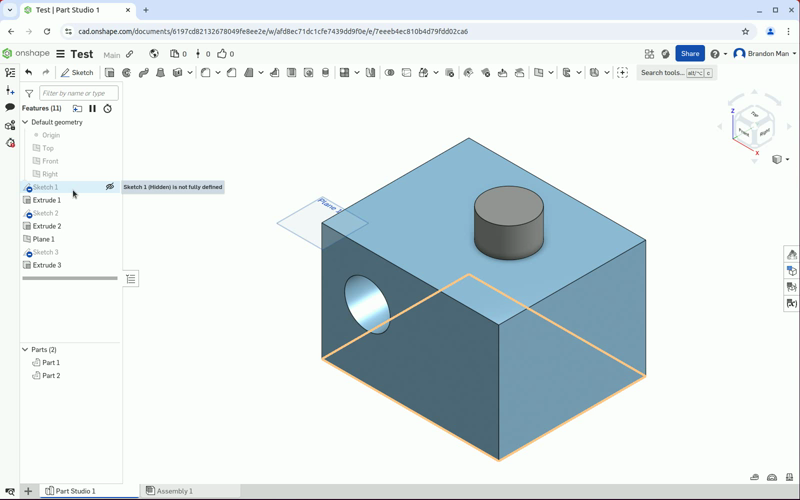
click(73, 189)